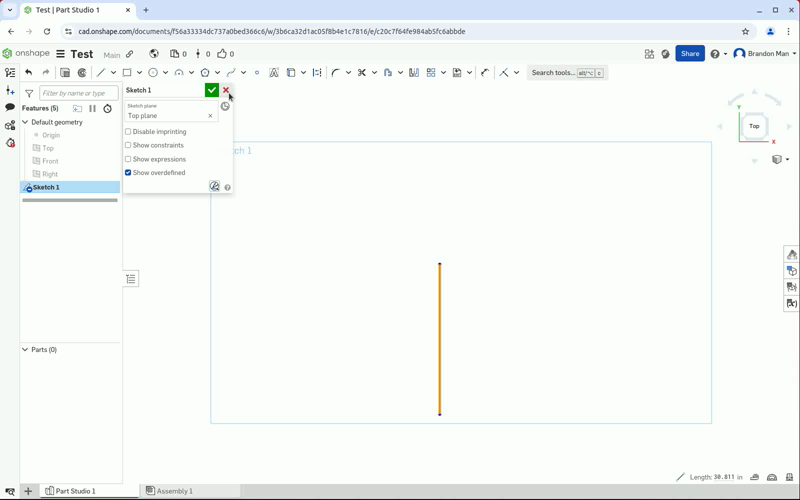
key(shift+h)
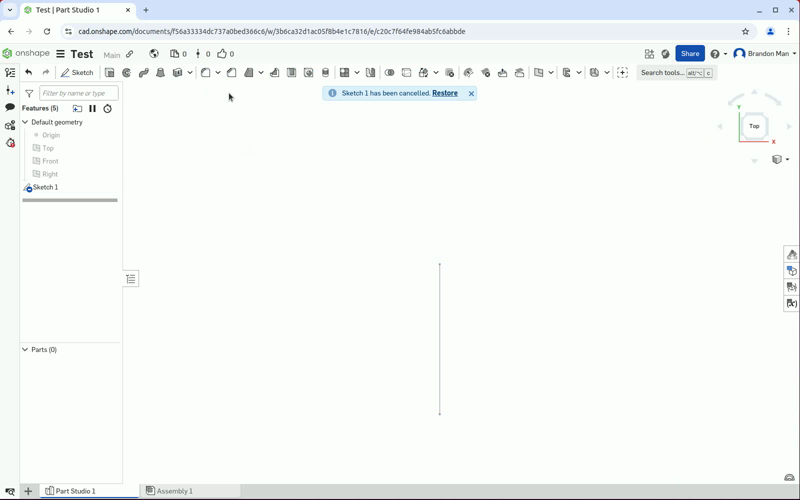
key(shift+s)
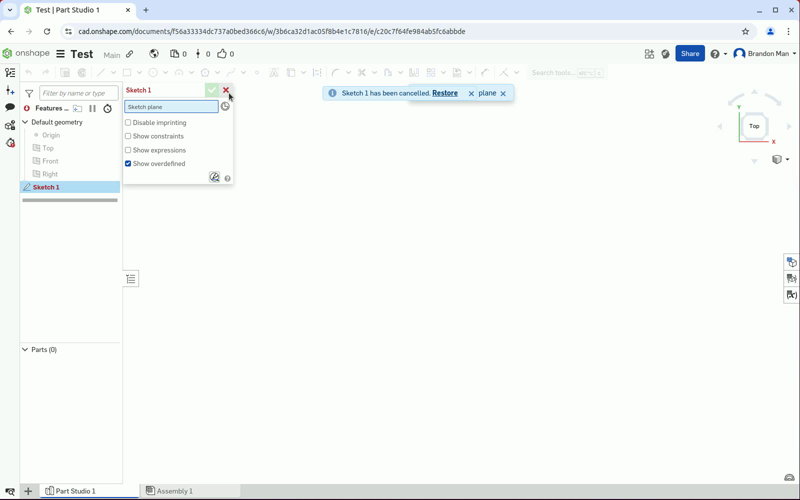
mouse_move(73, 150)
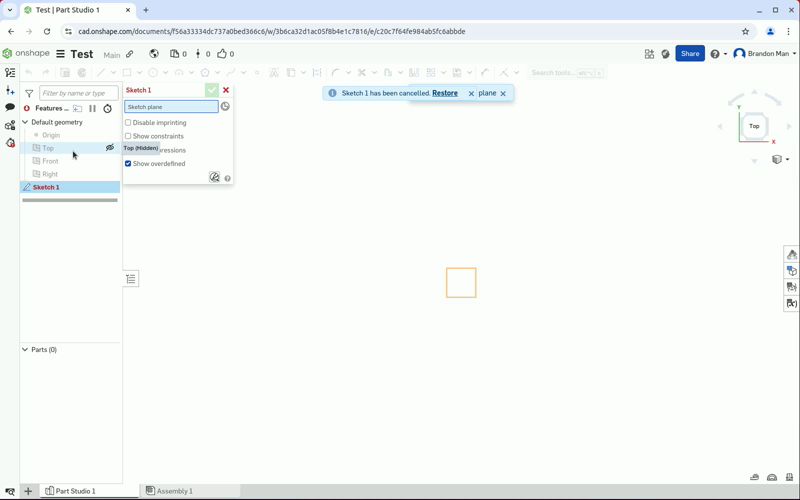
click(73, 150)
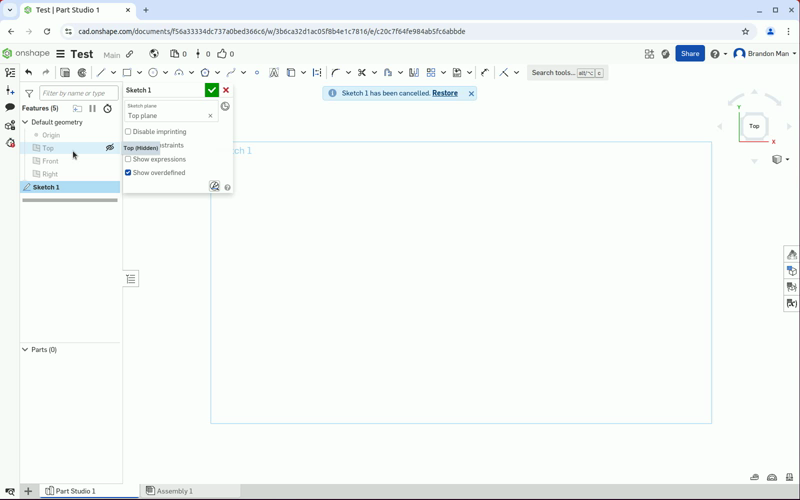
mouse_move(73, 352)
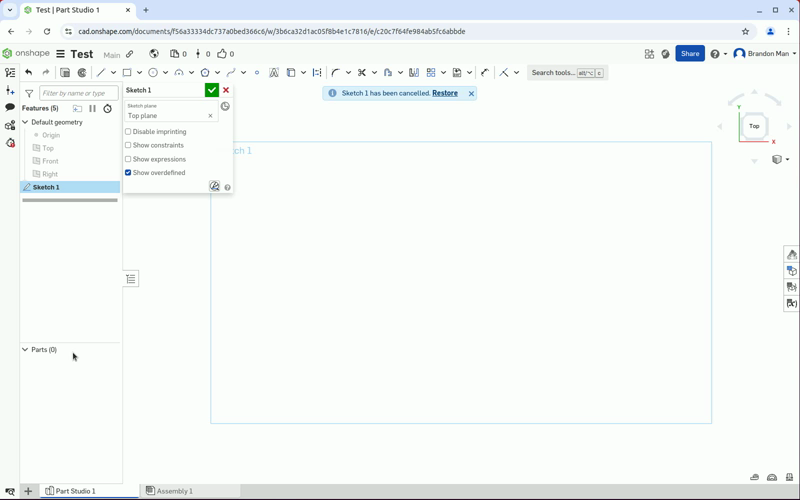
key(y)
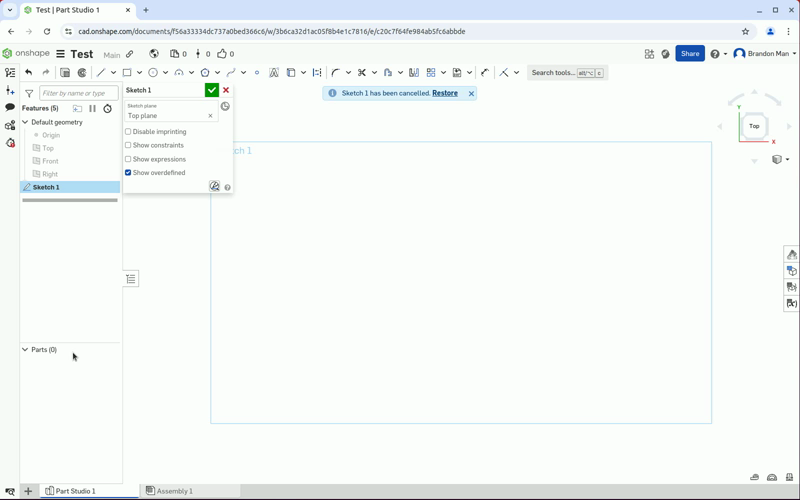
key(c)
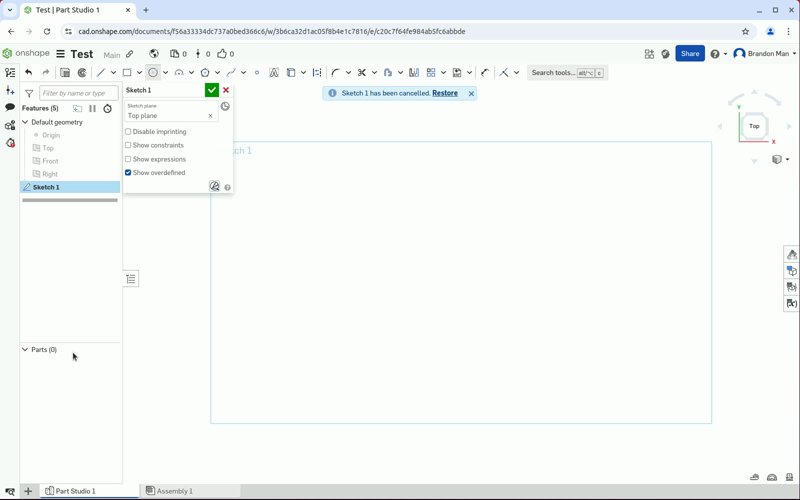
key_down(shift)
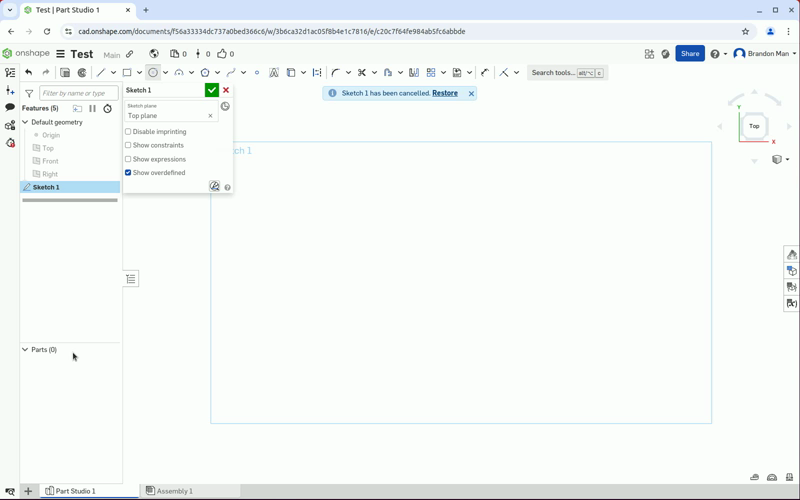
mouse_move(461, 282)
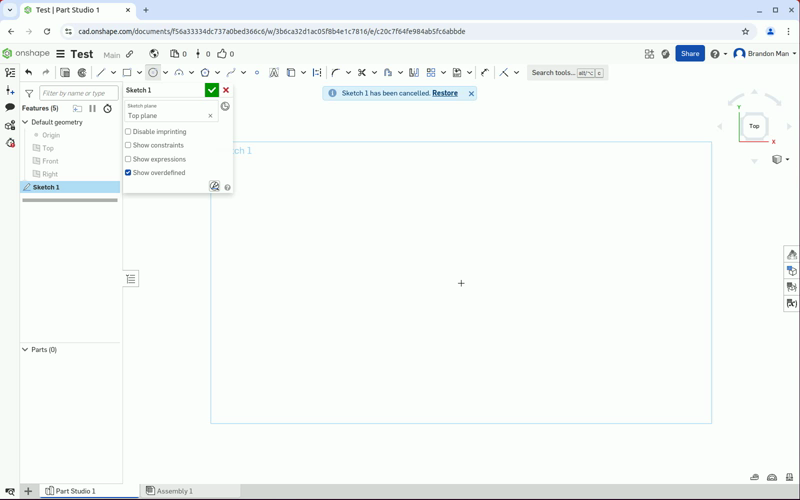
click(461, 282)
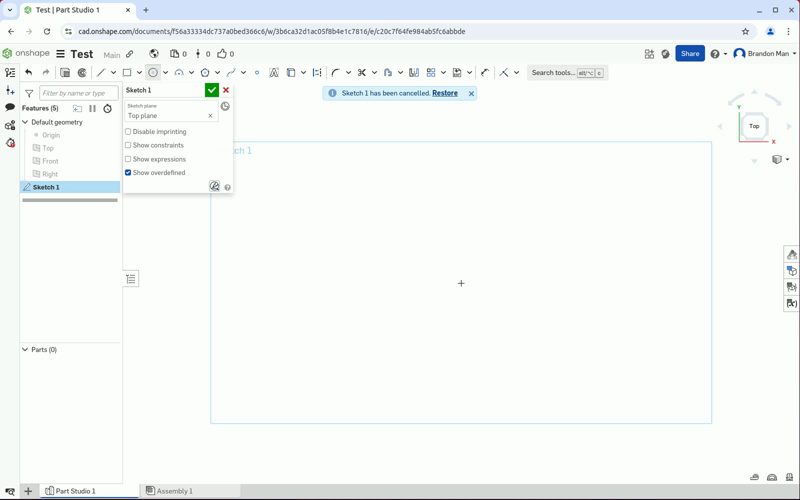
key_up(shift)
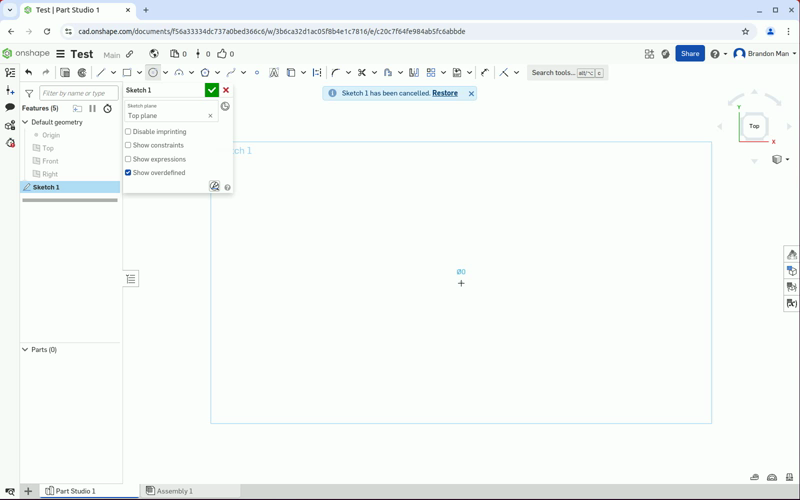
mouse_move(518, 282)
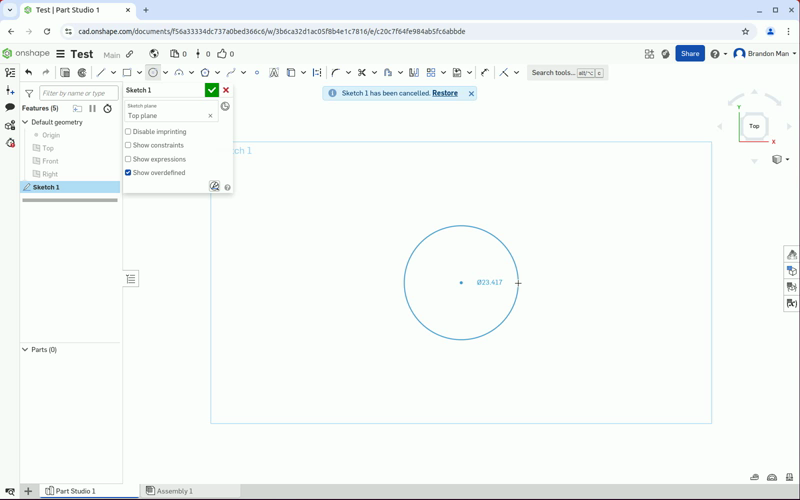
click(518, 282)
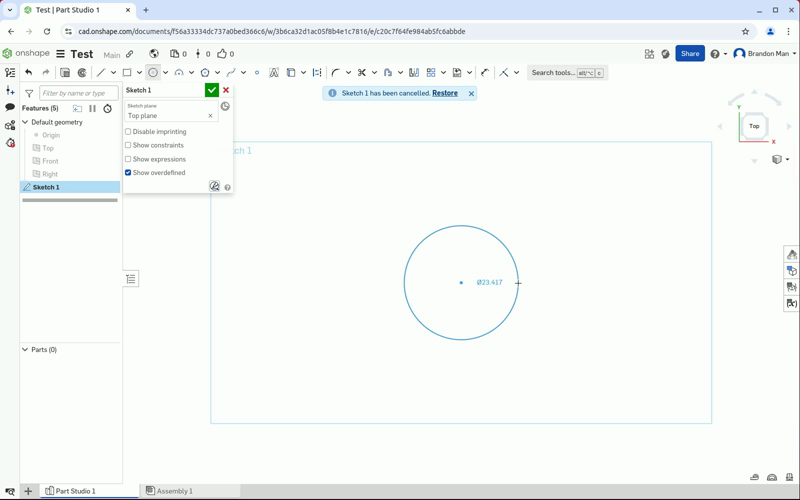
key(esc)
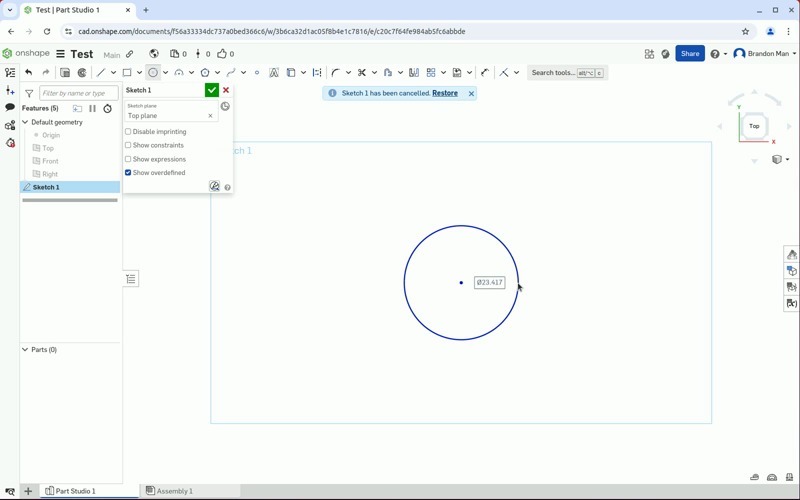
key(c)
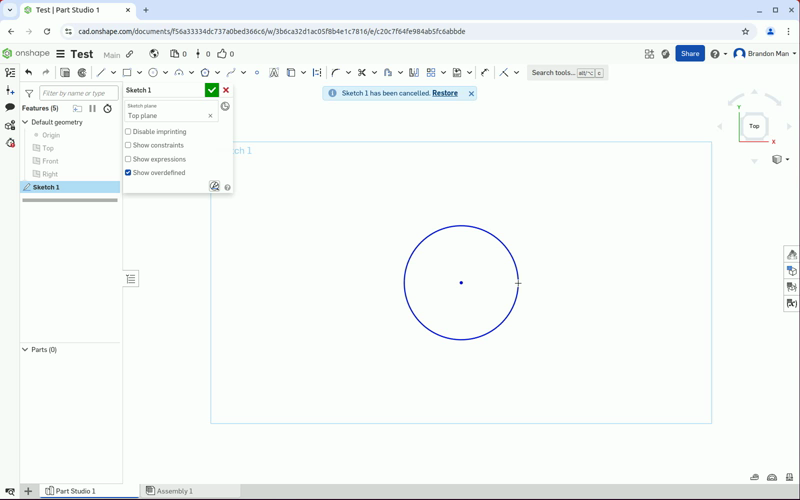
key_down(shift)
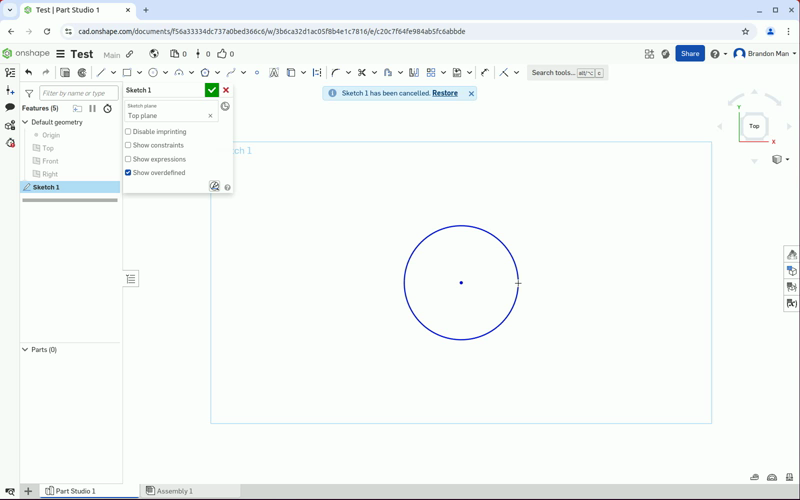
mouse_move(461, 282)
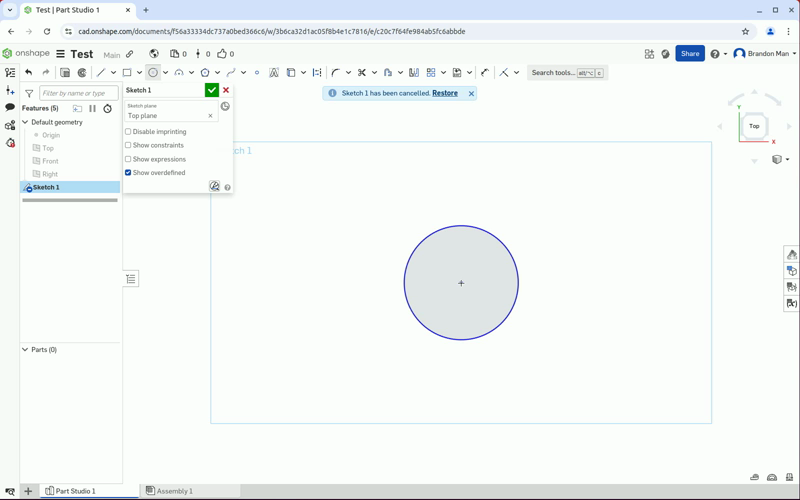
click(461, 282)
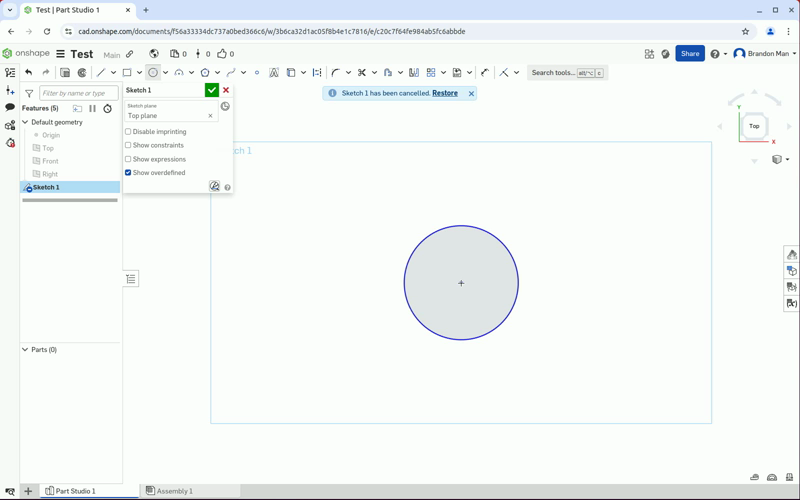
key_up(shift)
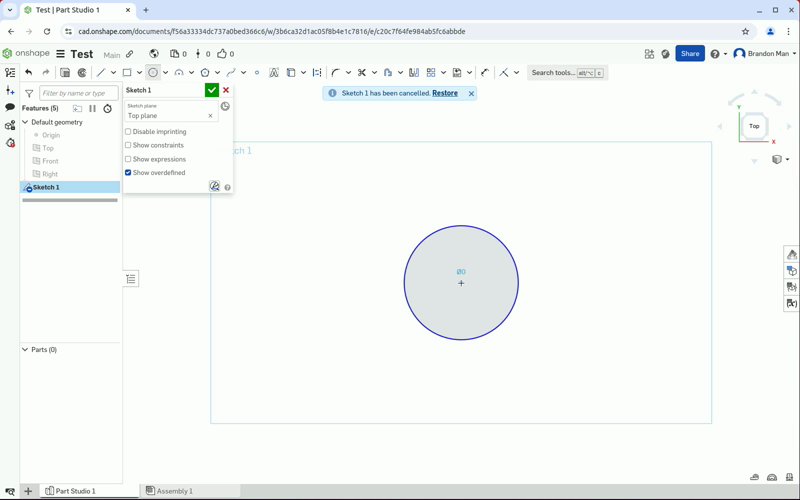
mouse_move(468, 282)
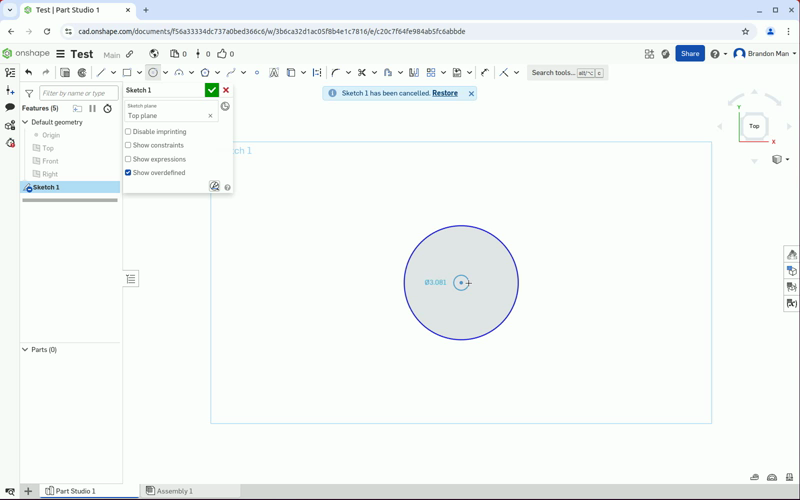
click(468, 282)
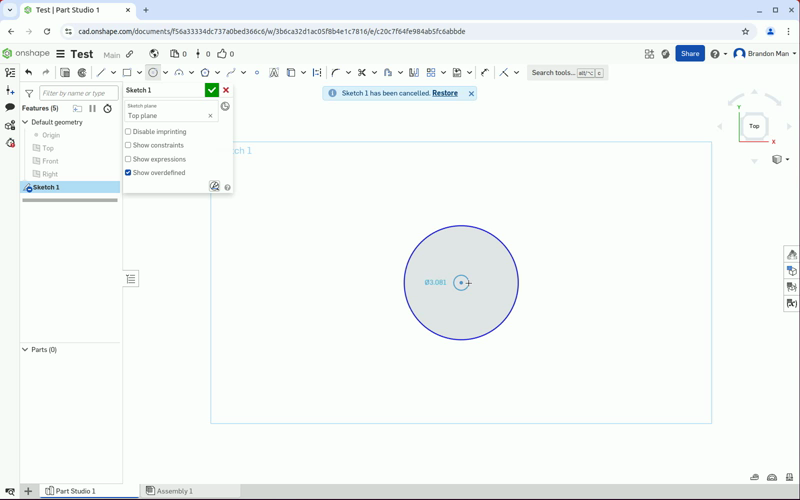
key(esc)
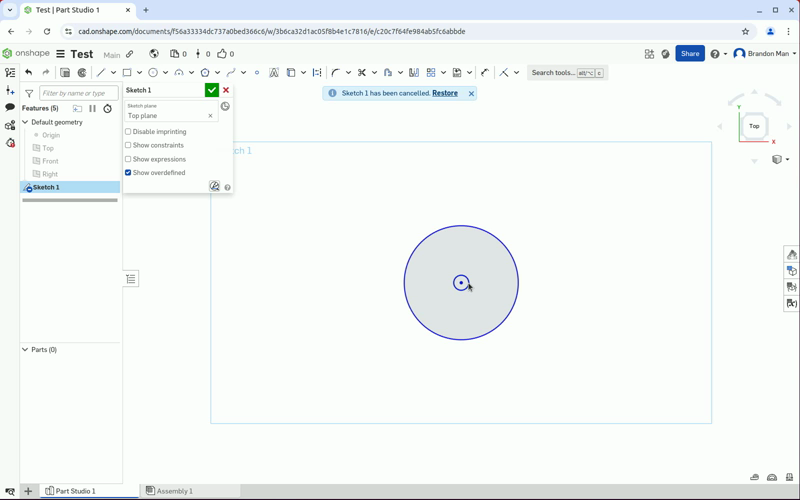
mouse_move(427, 291)
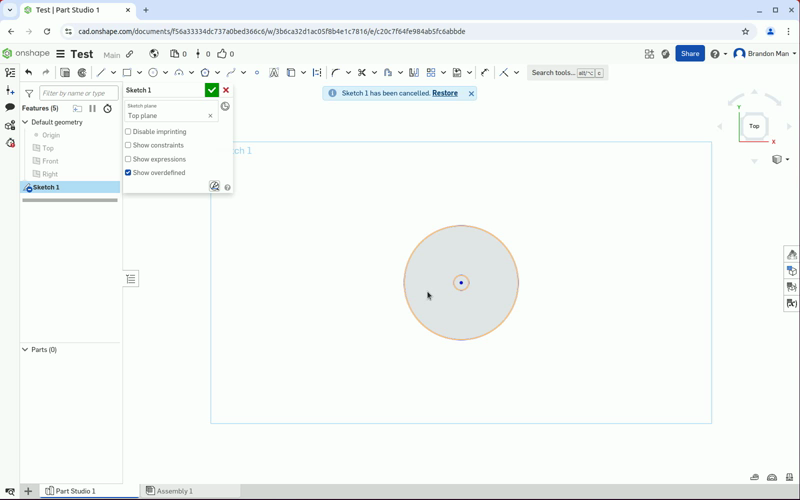
click(427, 291)
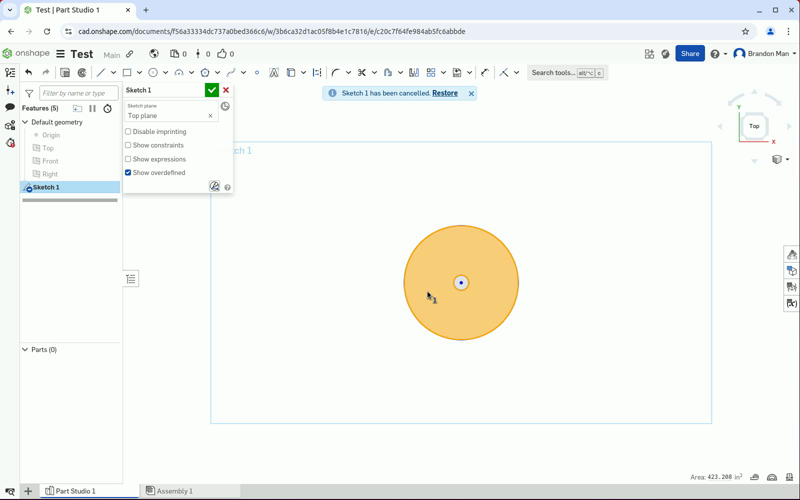
mouse_move(73, 352)
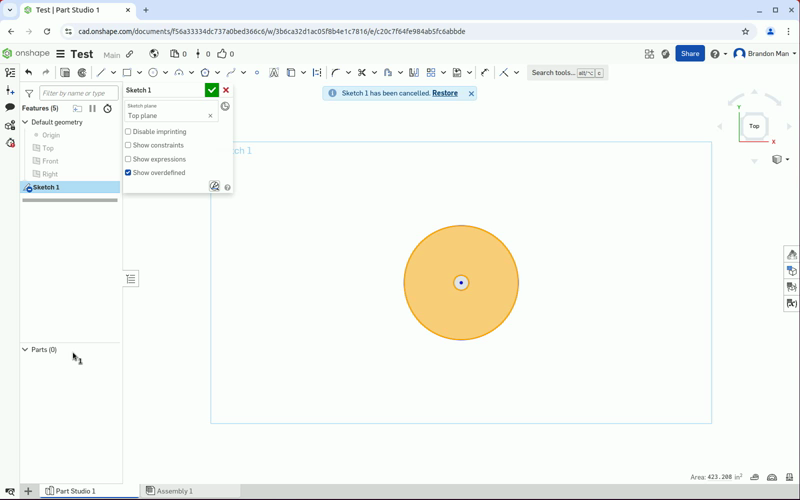
key(shift+y)
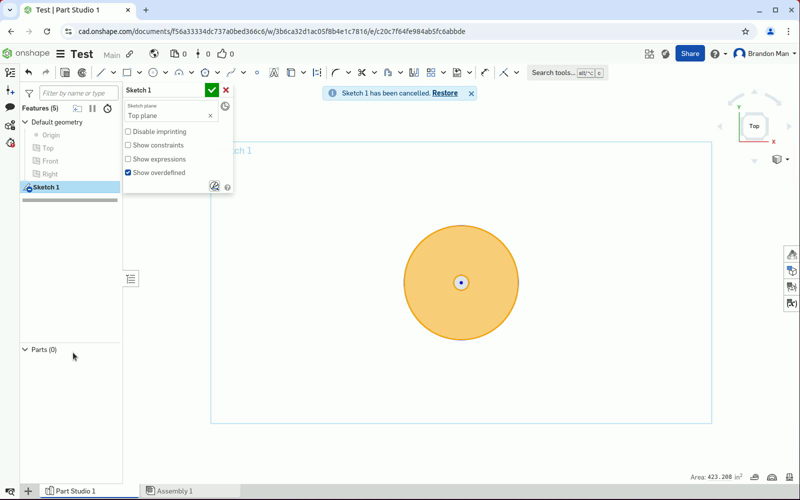
key(shift+e)
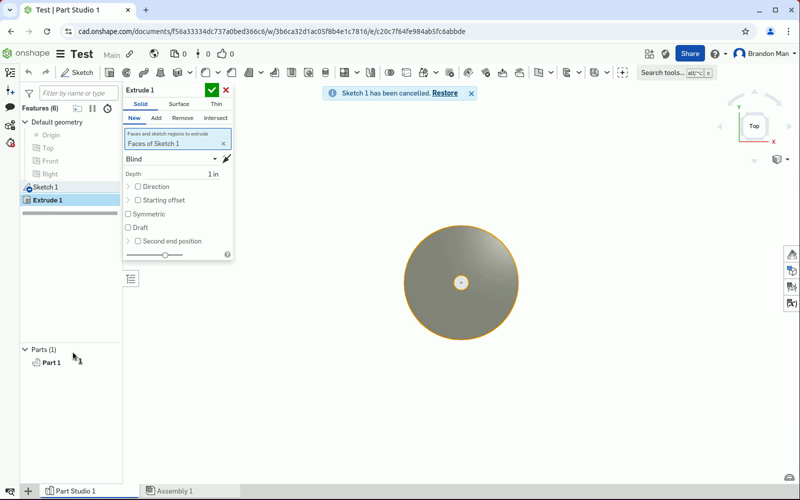
mouse_move(143, 106)
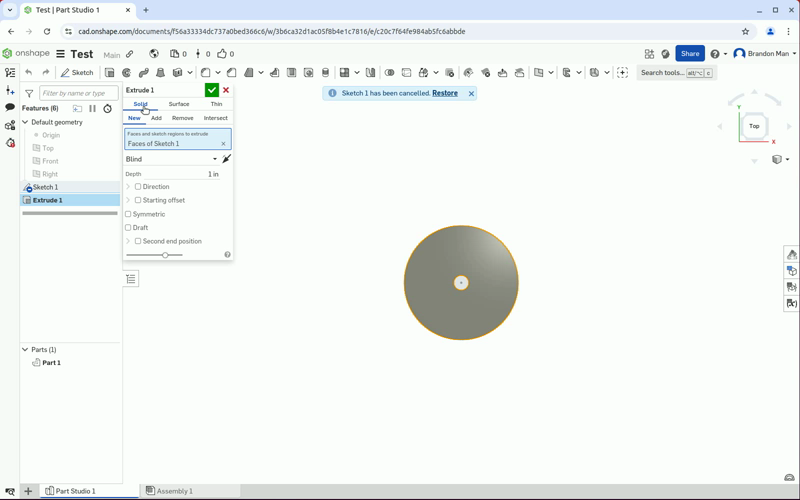
click(143, 106)
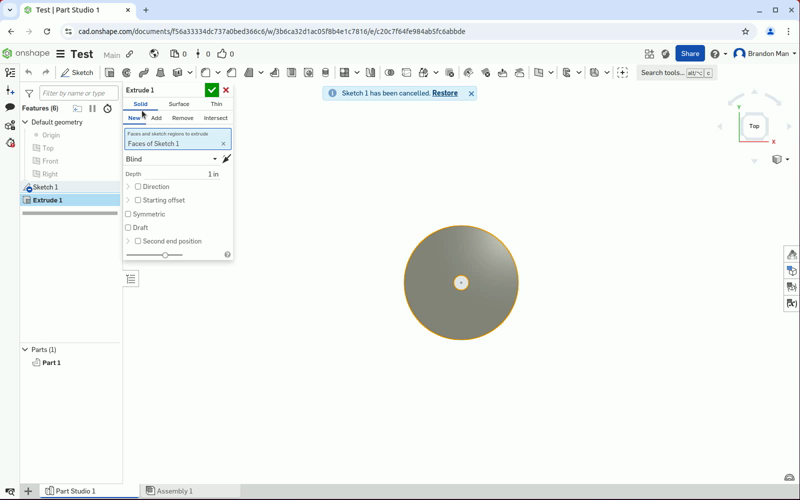
mouse_move(137, 120)
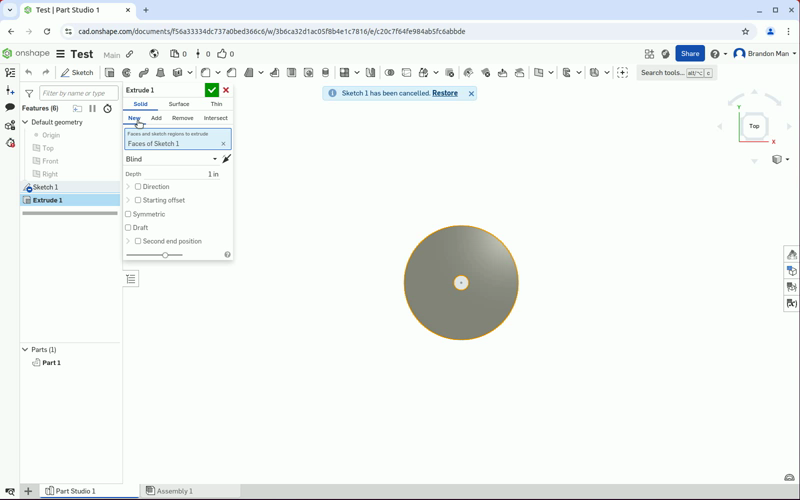
click(137, 120)
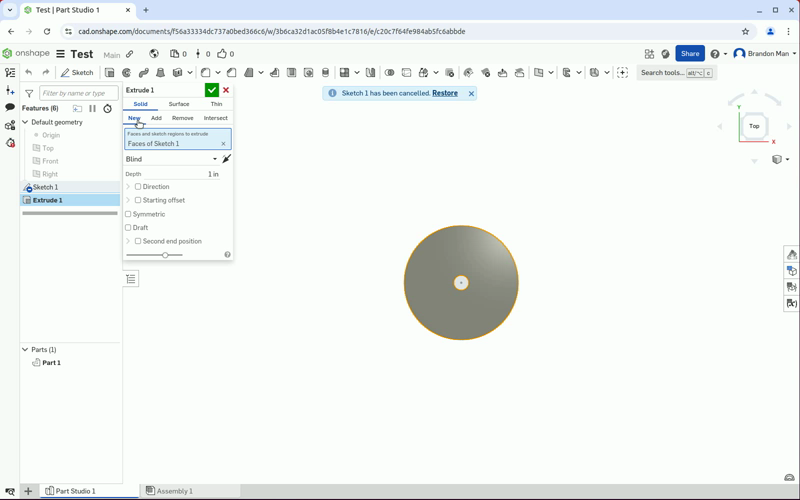
key(tab, 4)
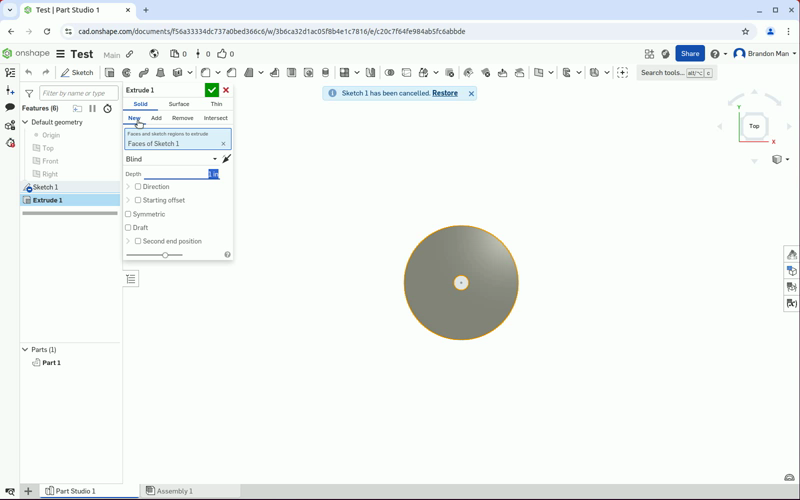
text(4.574)
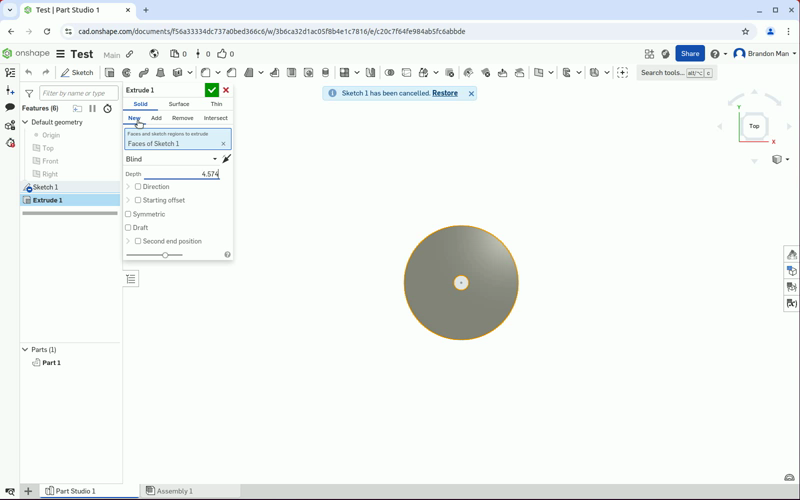
key(enter)
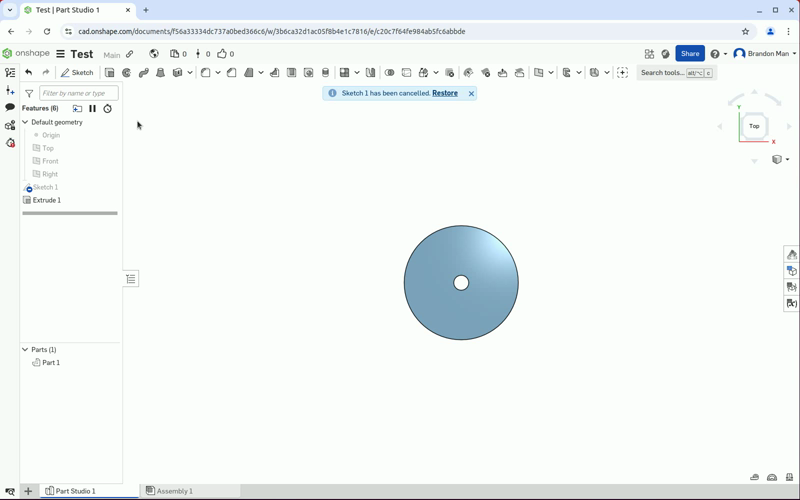
key(shift+h)
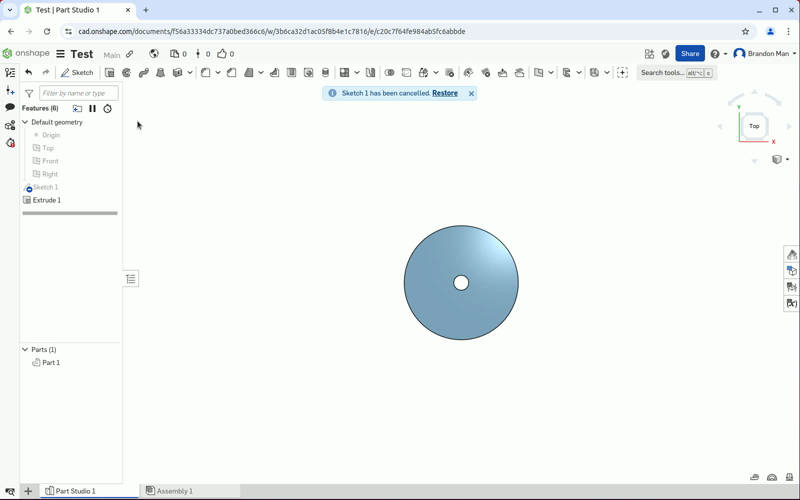
key(shift+h)
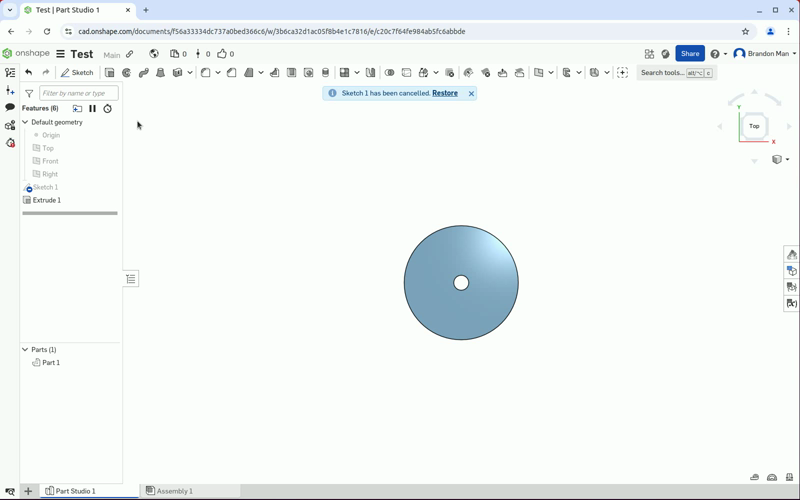
mouse_move(73, 189)
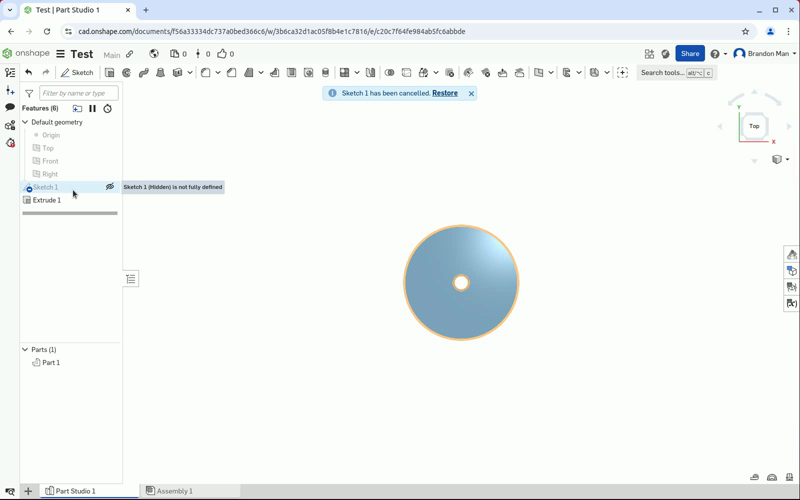
click(73, 189)
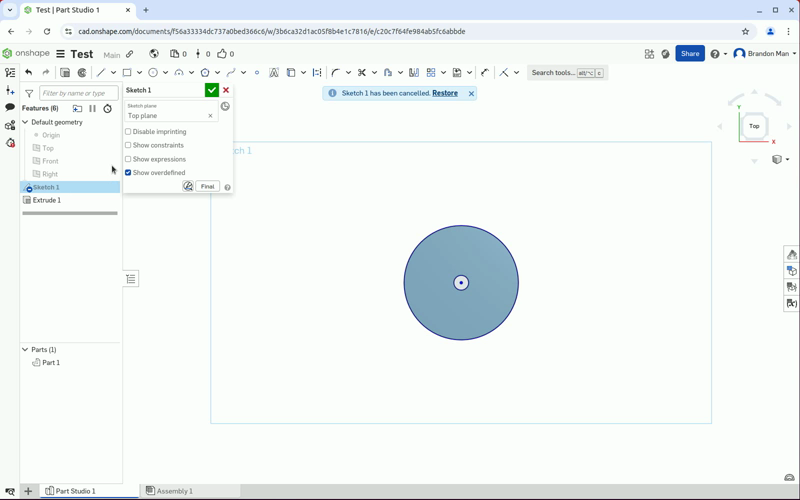
mouse_move(229, 92)
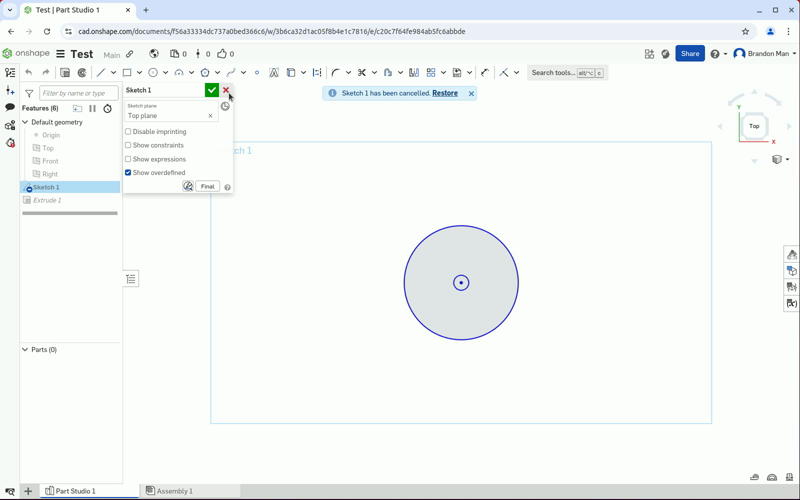
click(229, 92)
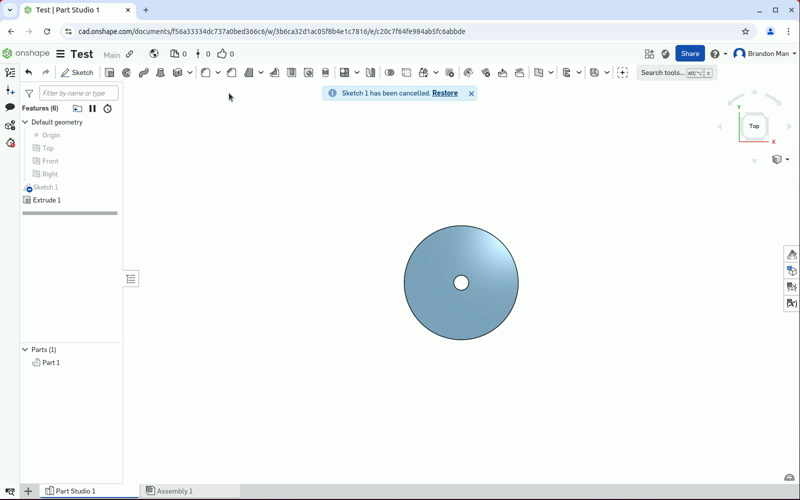
mouse_move(541, 75)
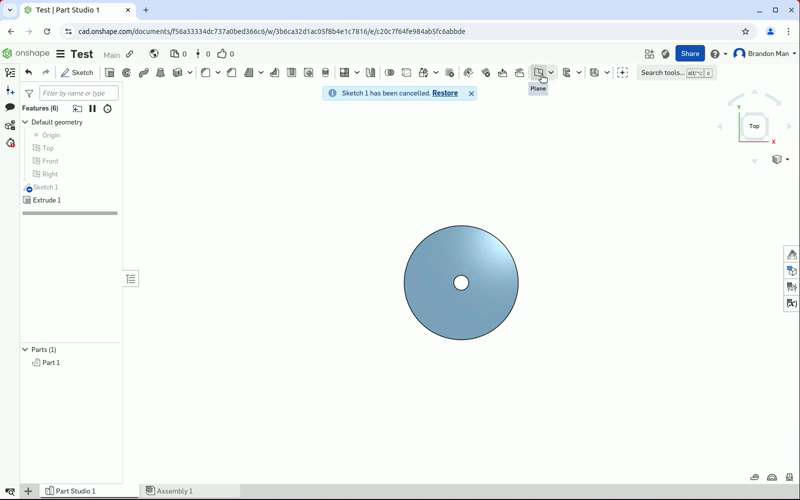
click(541, 75)
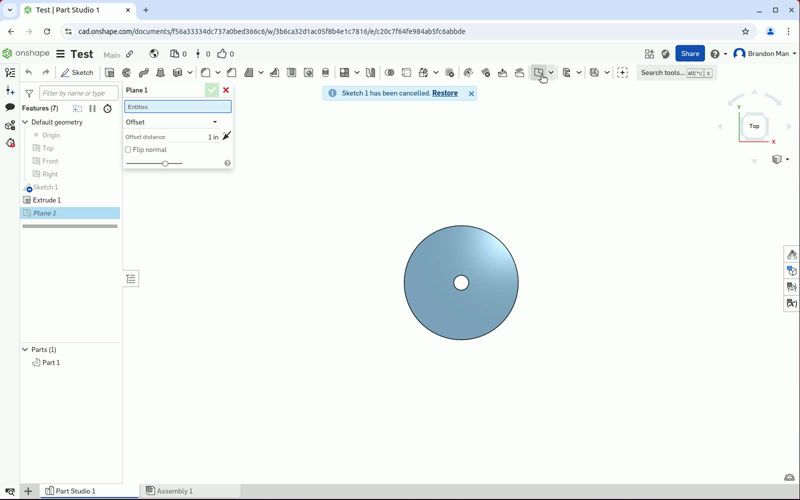
mouse_move(73, 150)
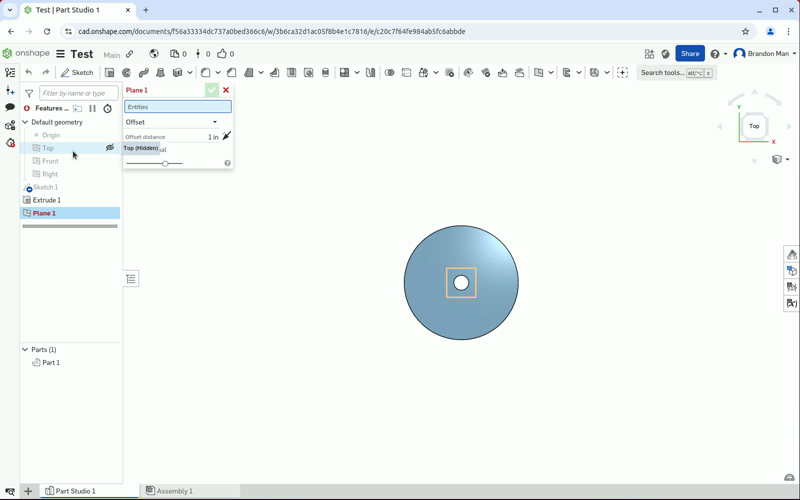
click(73, 150)
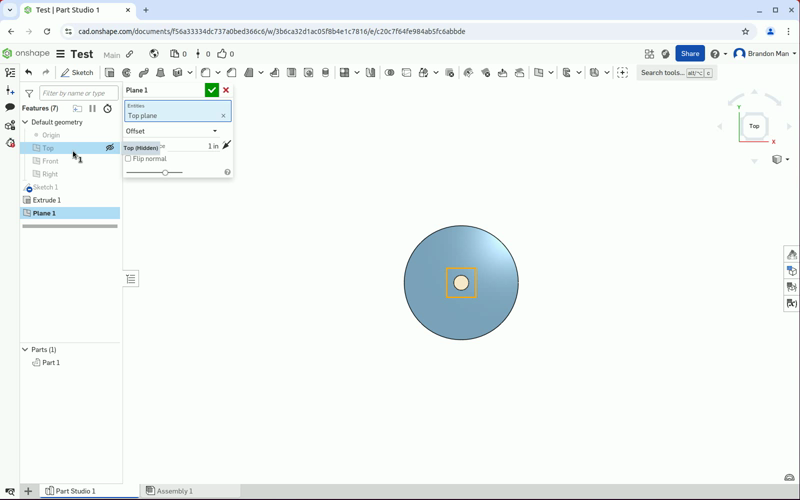
key(tab, 2)
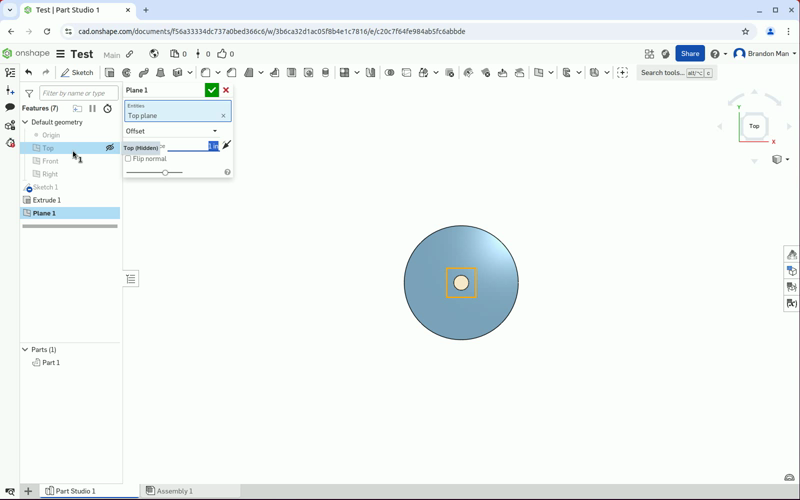
text(4.56)
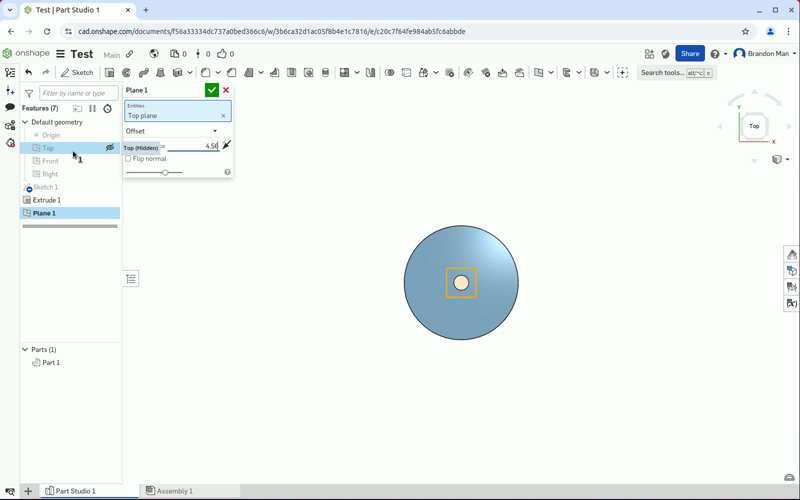
key(enter, 2)
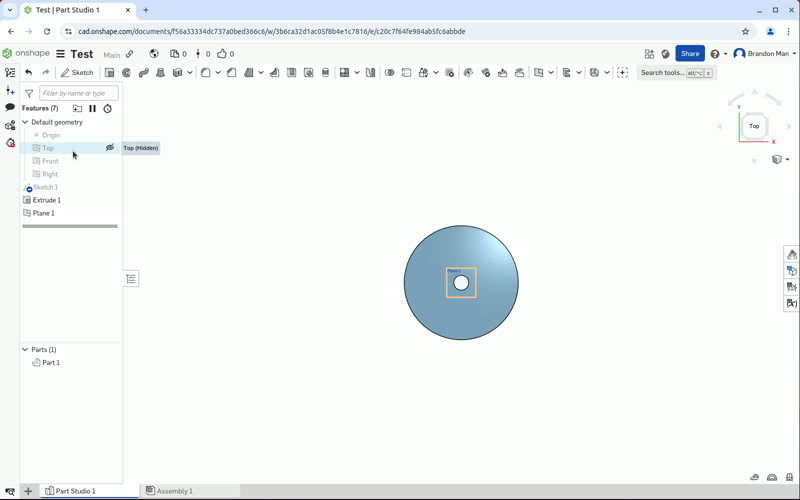
key(shift+s)
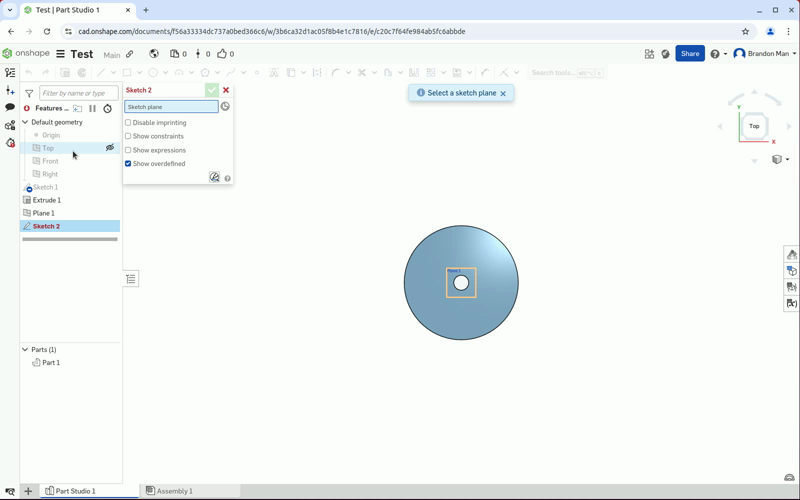
mouse_move(73, 215)
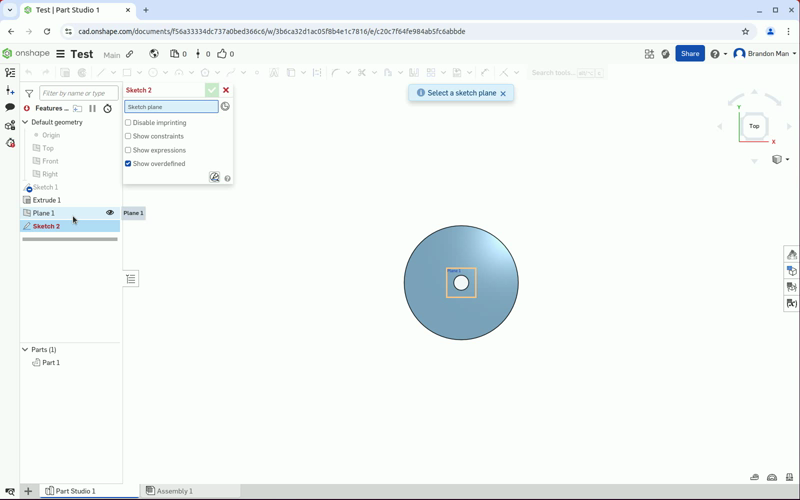
click(73, 215)
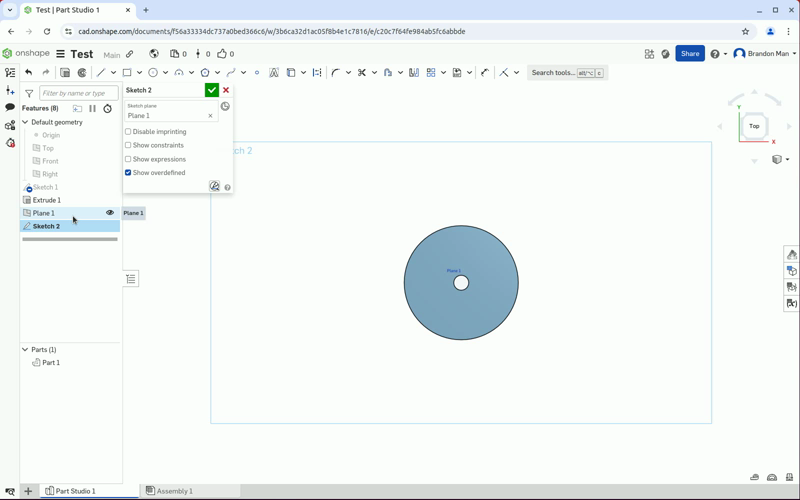
mouse_move(73, 352)
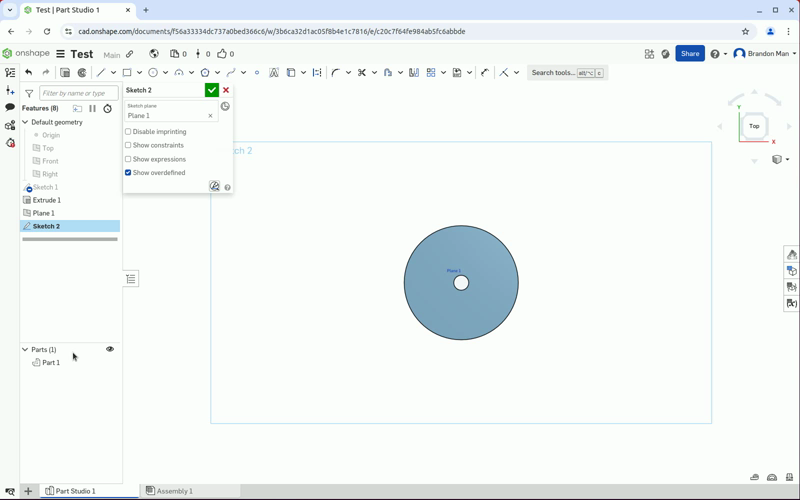
key(y)
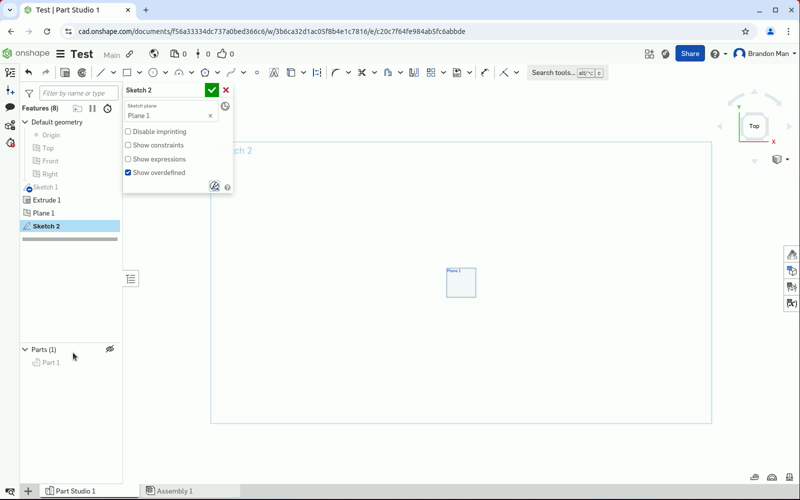
key(c)
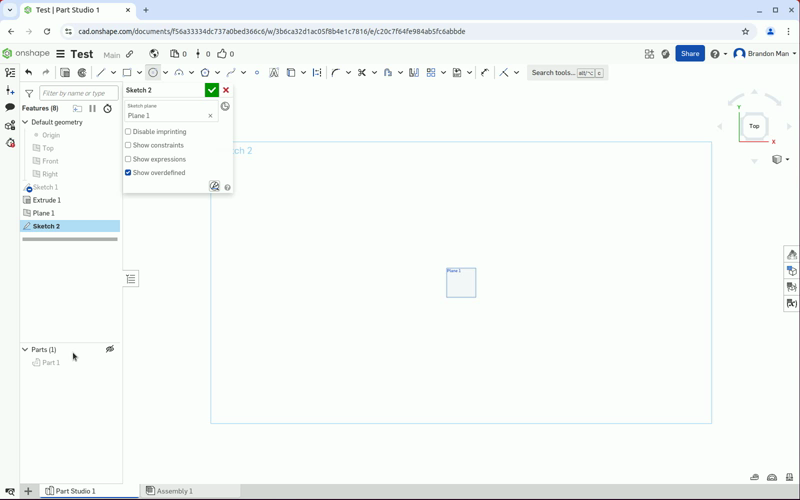
key_down(shift)
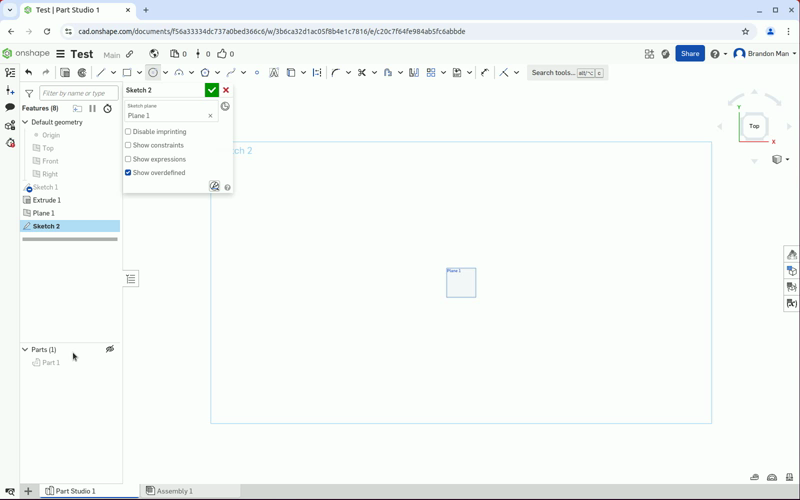
mouse_move(461, 282)
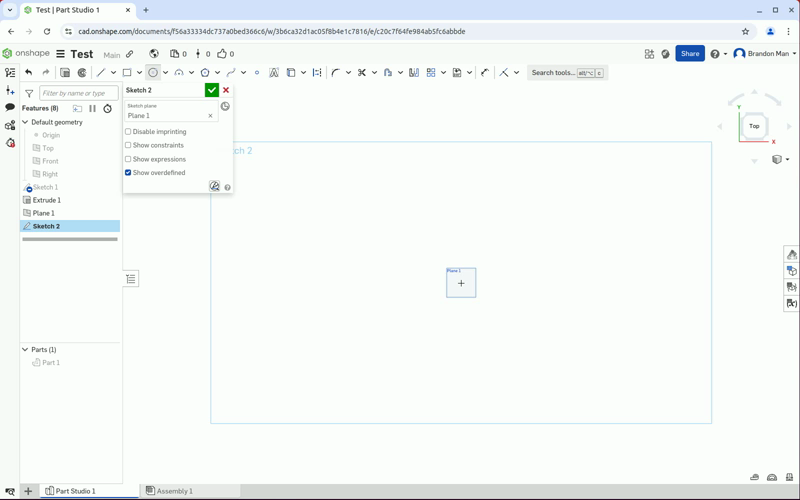
click(461, 282)
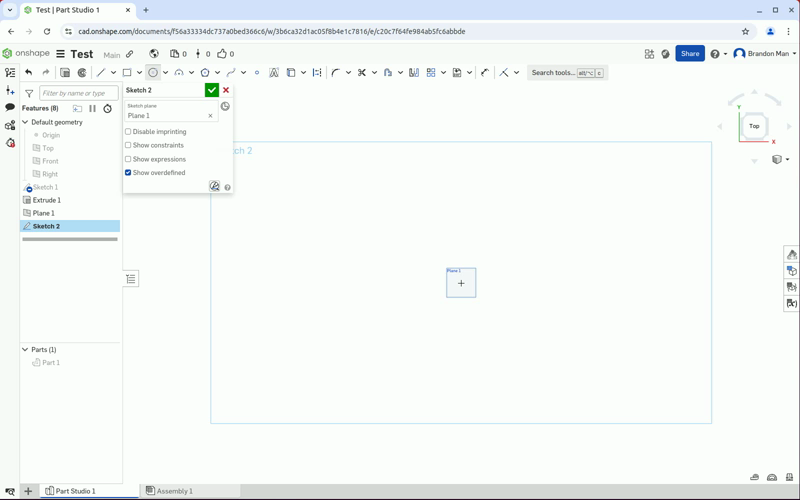
key_up(shift)
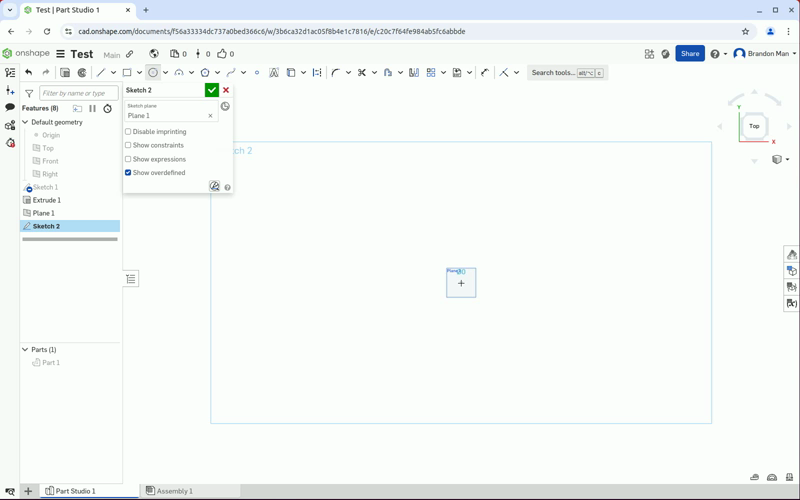
mouse_move(518, 282)
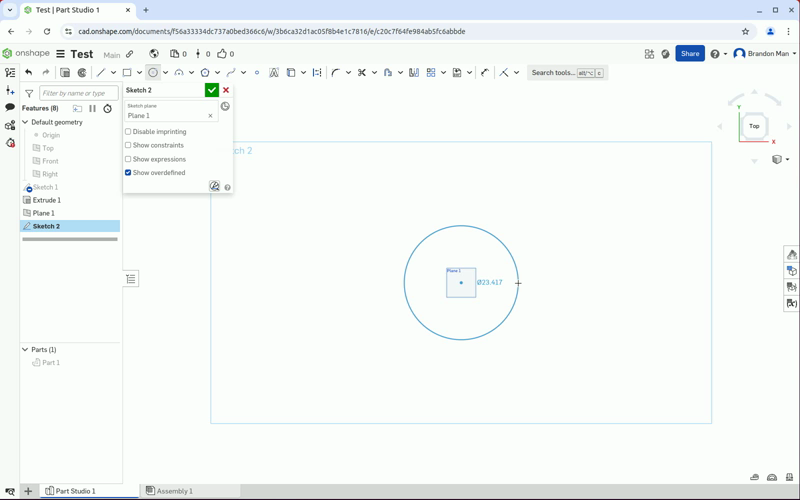
click(518, 282)
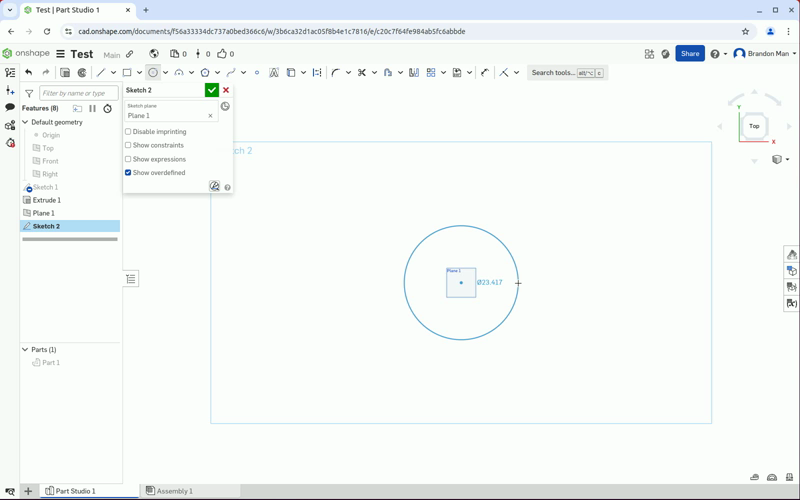
key(esc)
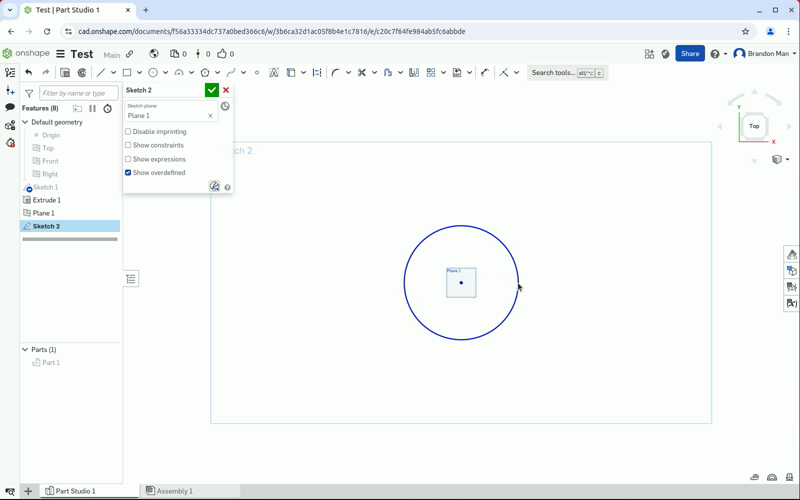
key(c)
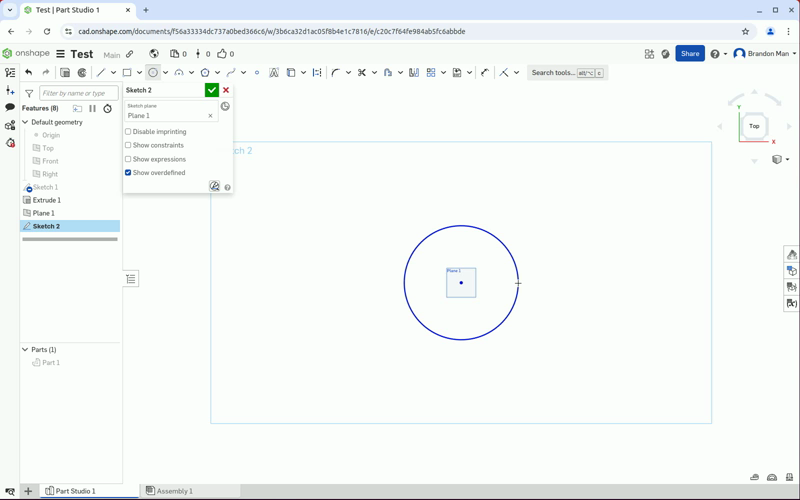
key_down(shift)
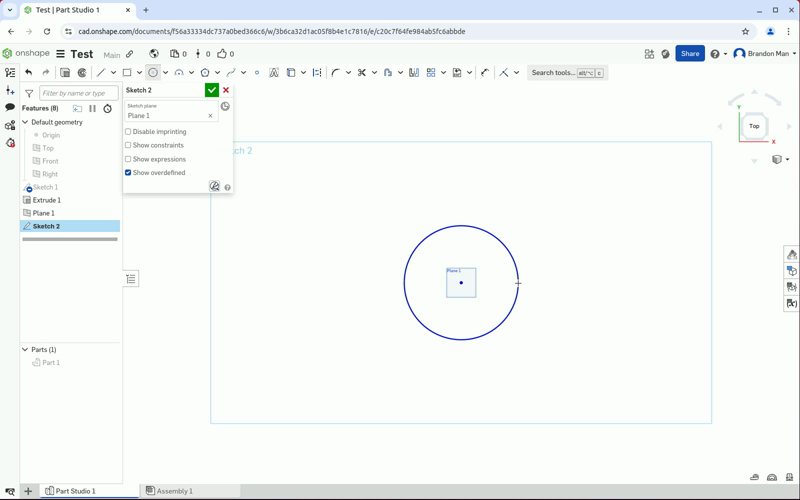
mouse_move(461, 282)
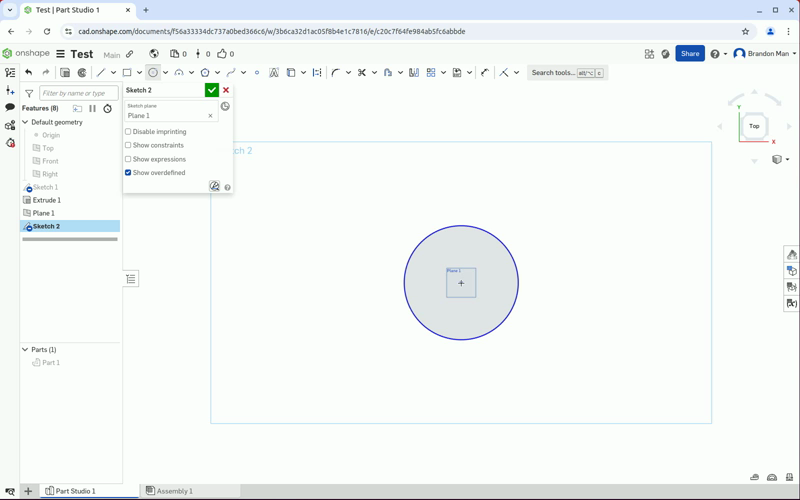
click(461, 282)
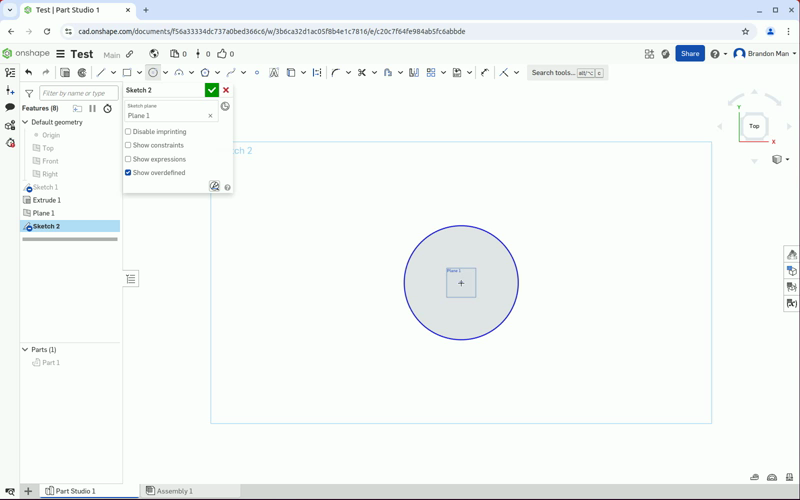
key_up(shift)
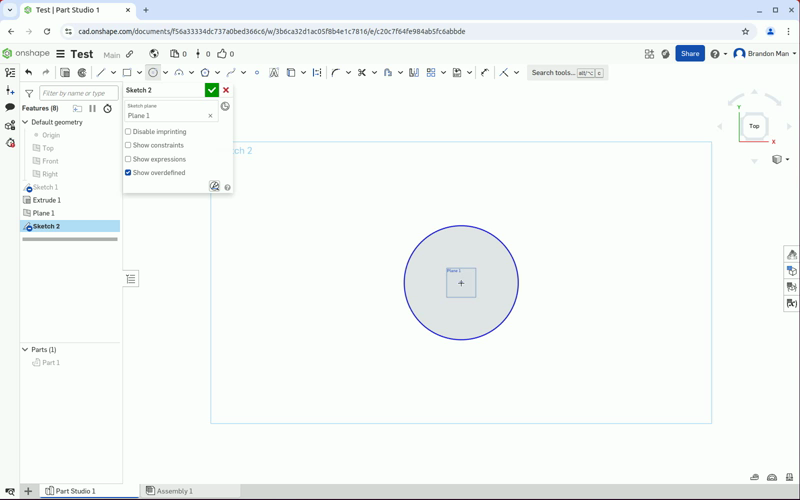
mouse_move(506, 282)
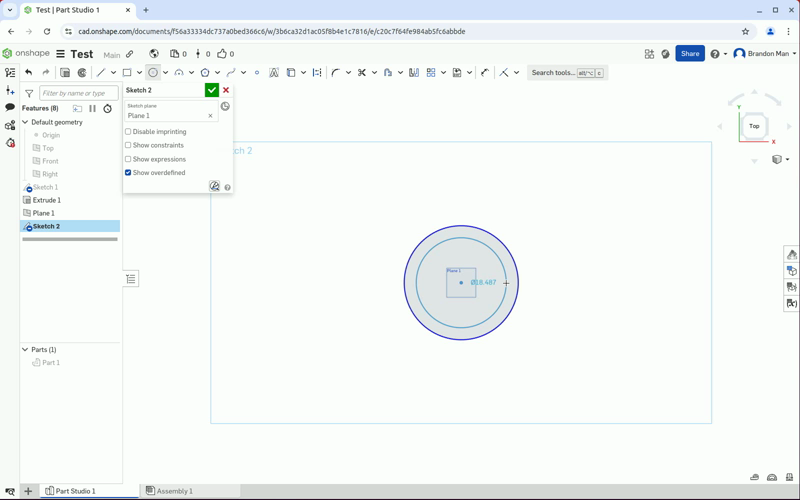
click(506, 282)
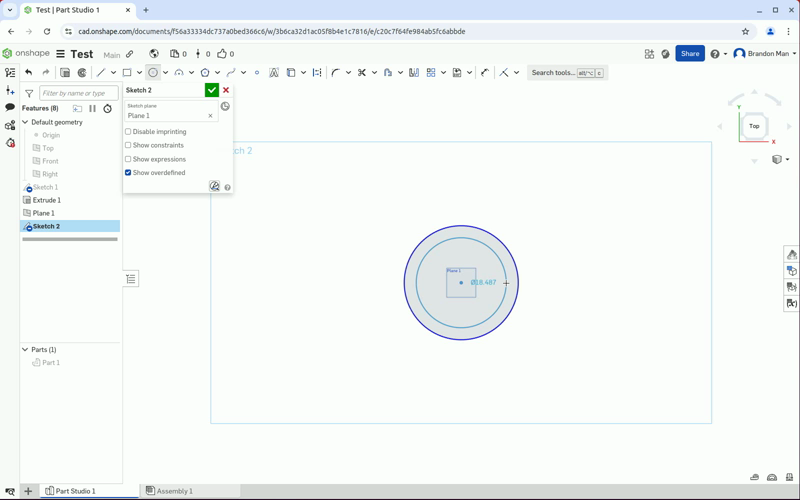
key(esc)
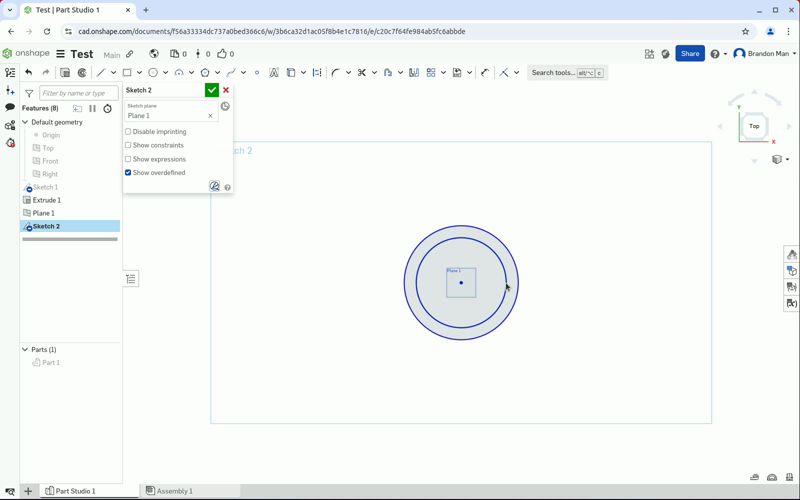
mouse_move(504, 253)
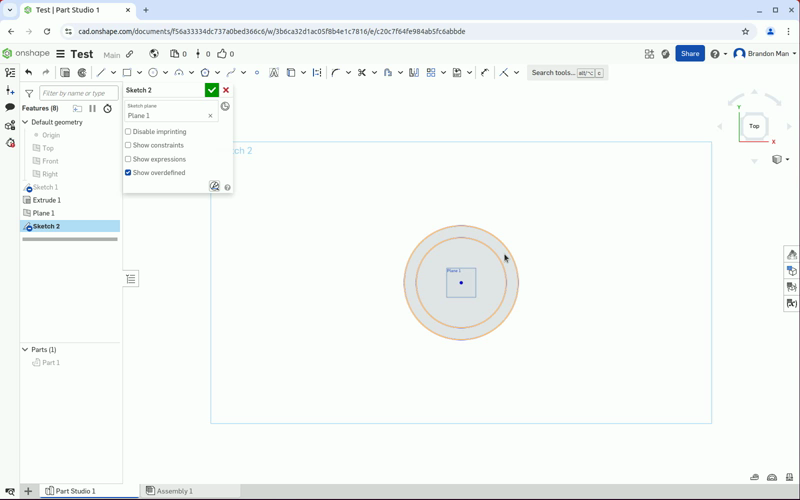
click(504, 253)
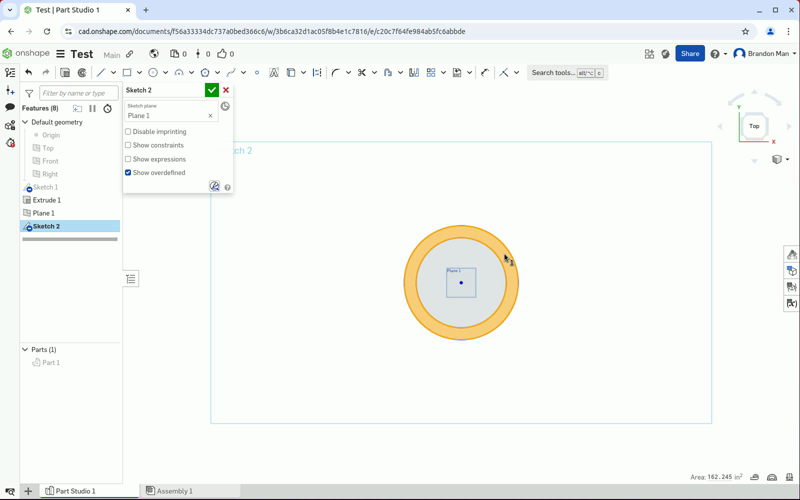
mouse_move(73, 352)
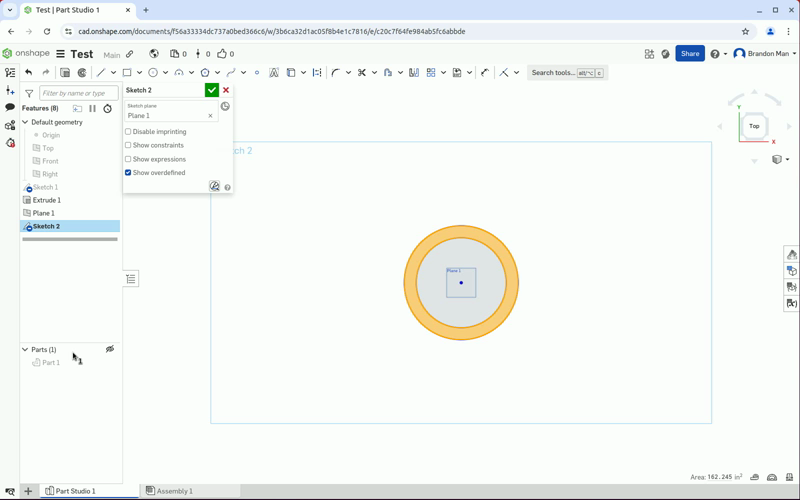
key(shift+y)
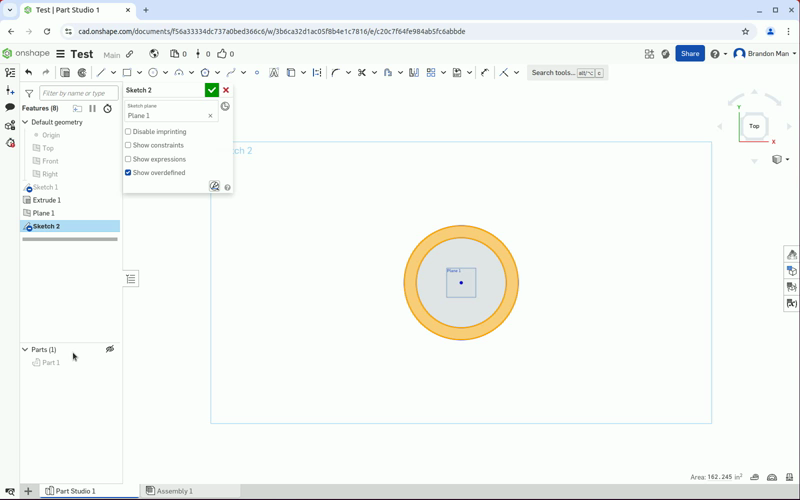
key(shift+e)
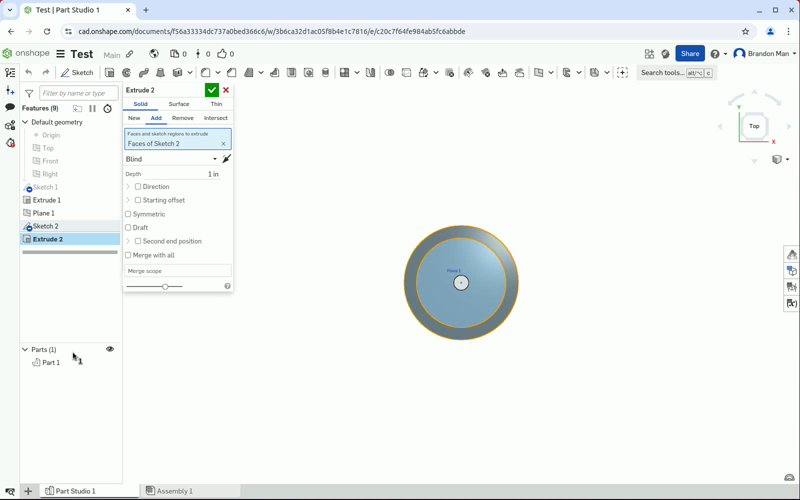
mouse_move(143, 106)
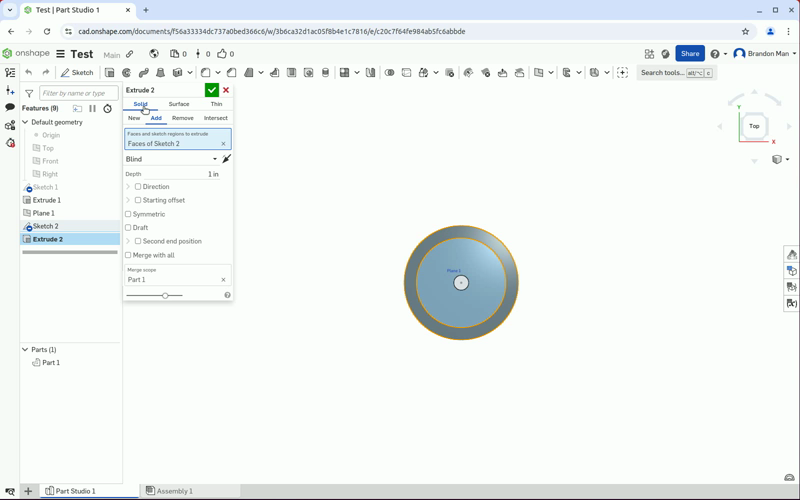
click(143, 106)
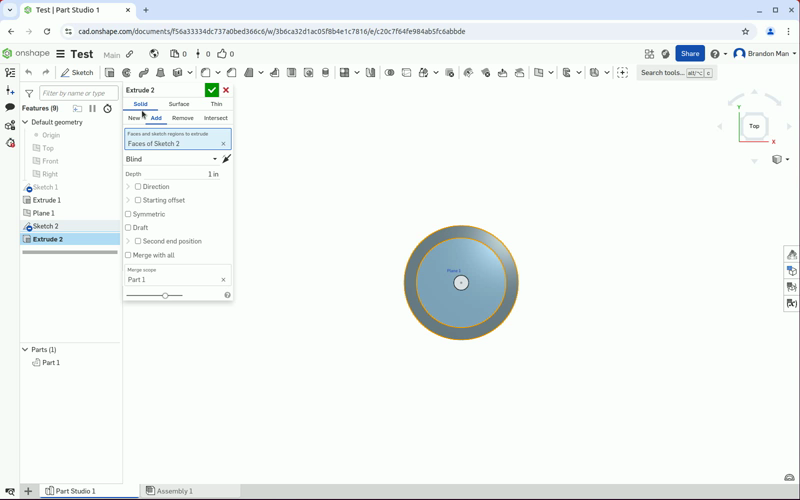
mouse_move(137, 120)
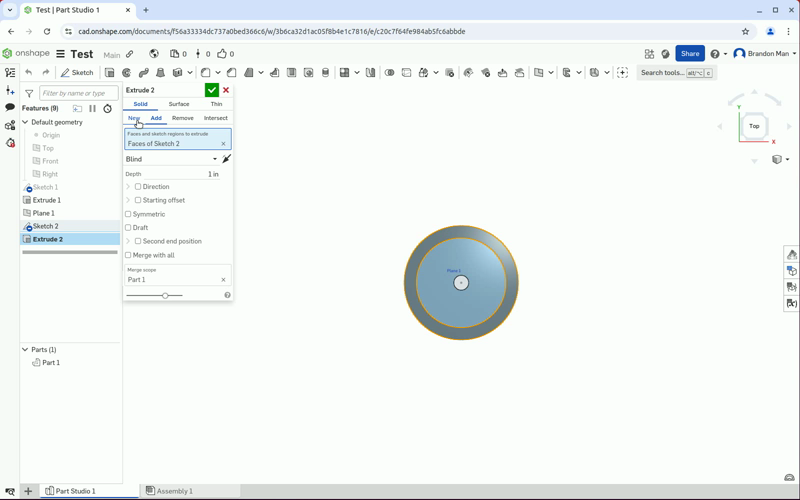
click(137, 120)
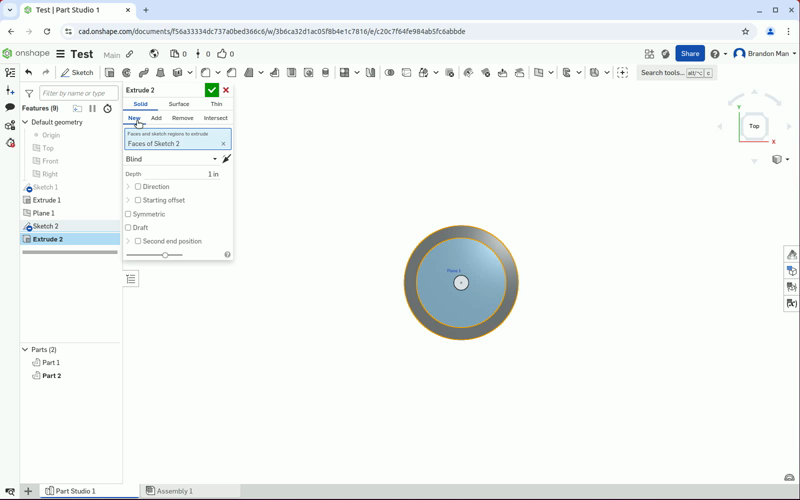
key(tab, 4)
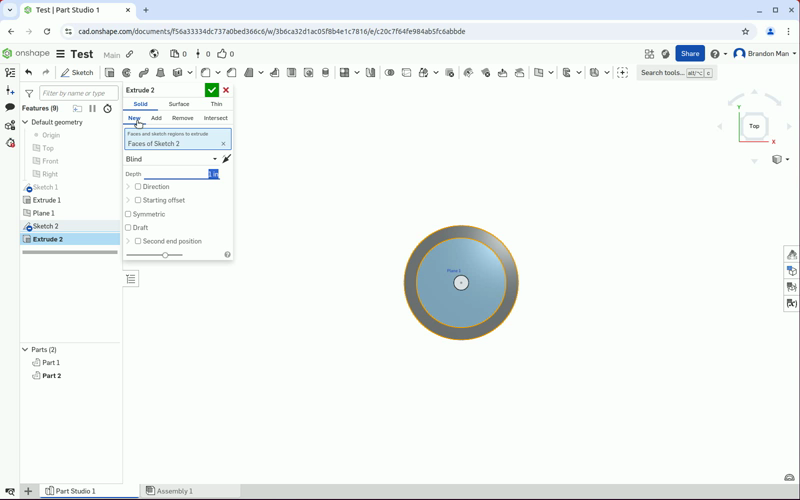
text(18.535)
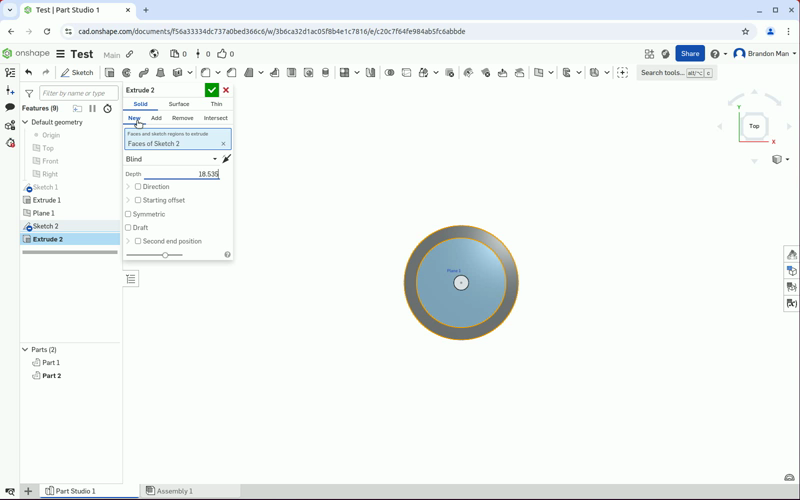
key(enter)
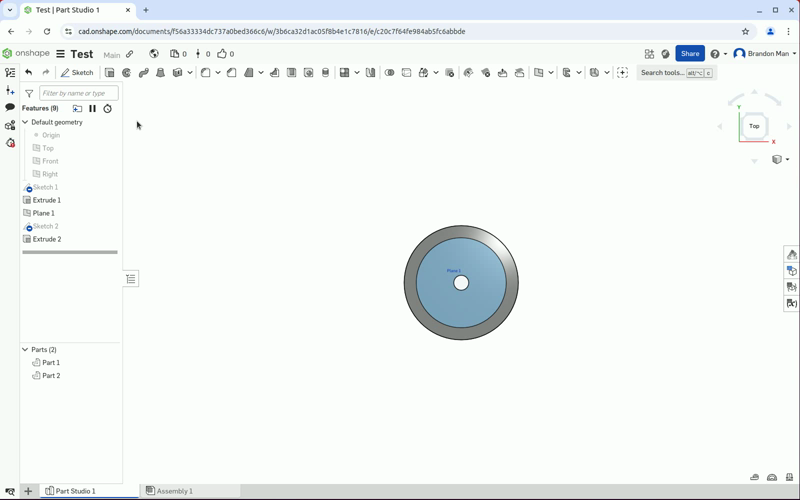
key(shift+h)
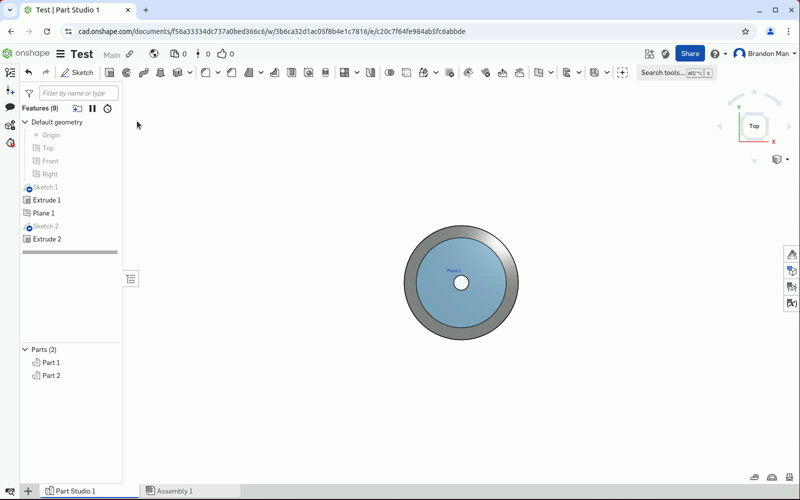
key(shift+h)
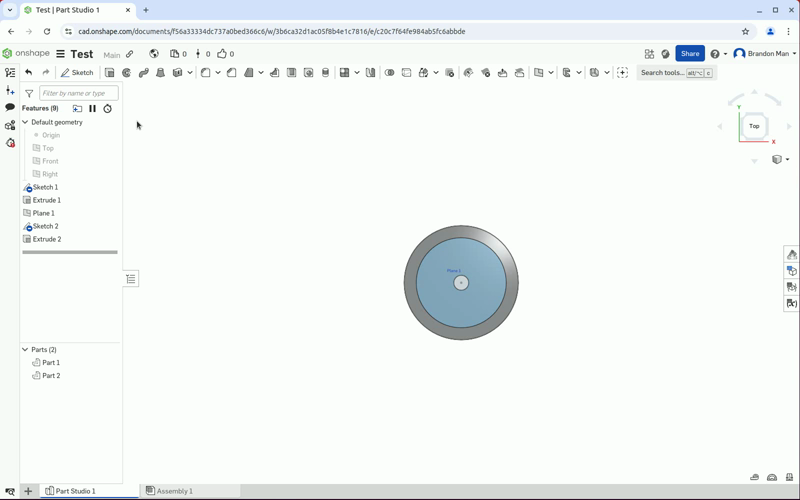
key(shift+7)
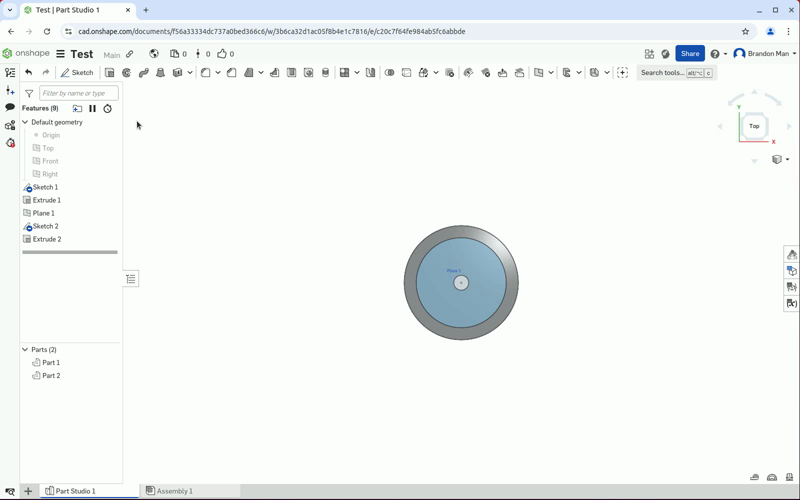
key(up, 3)
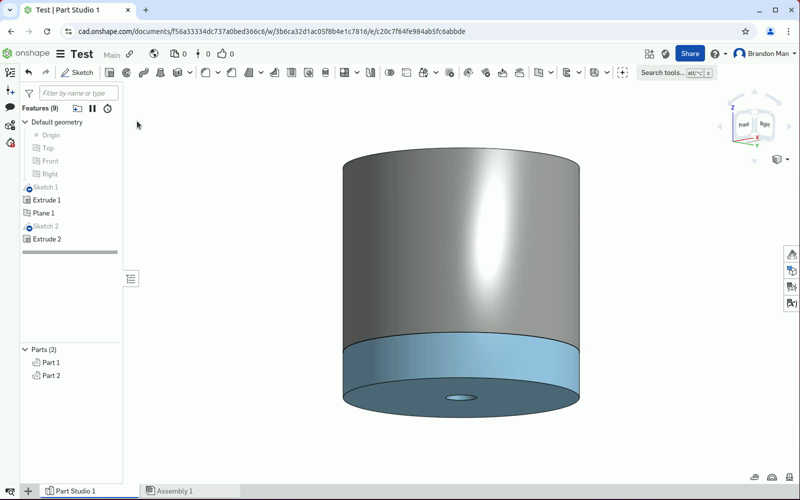
key(left, 3)
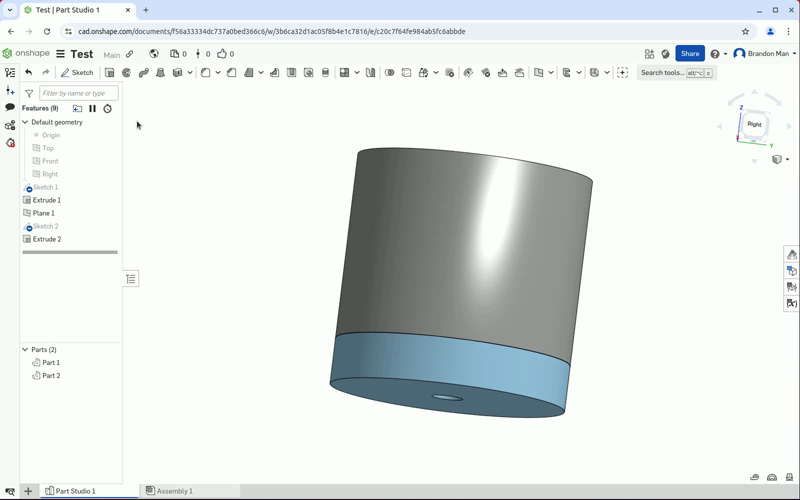
key(right, 3)
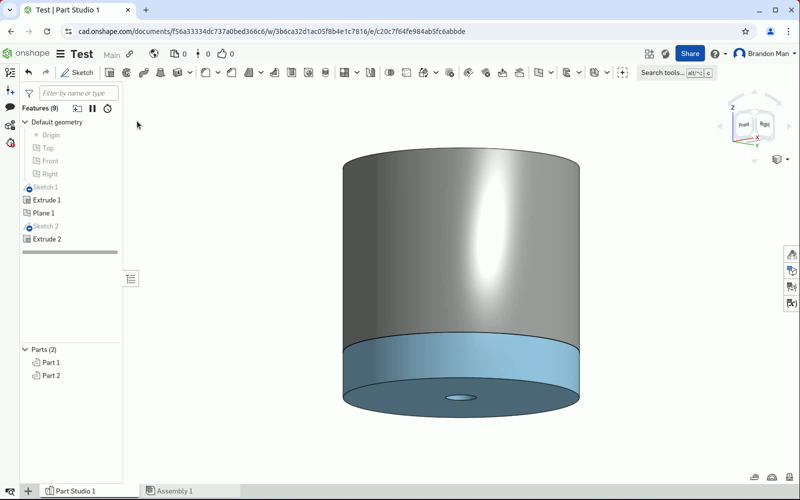
key(down, 3)
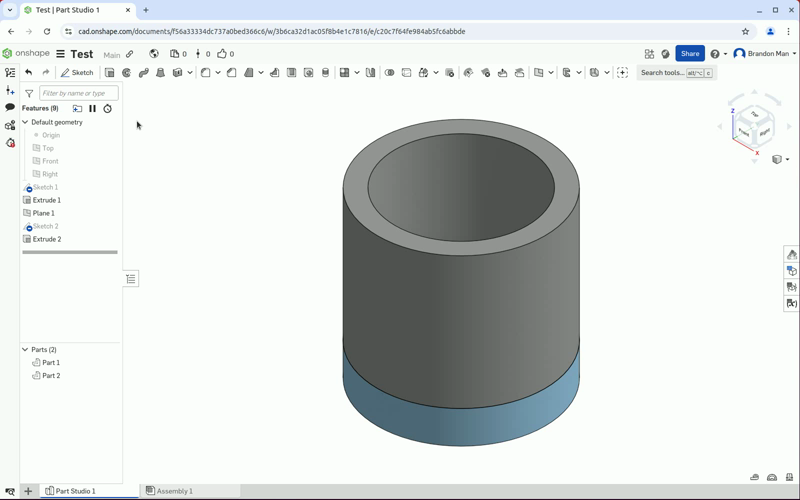
mouse_move(73, 189)
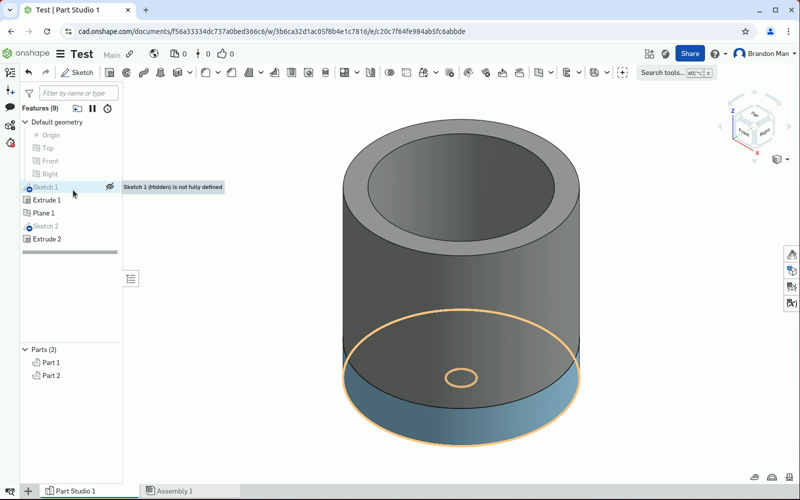
click(73, 189)